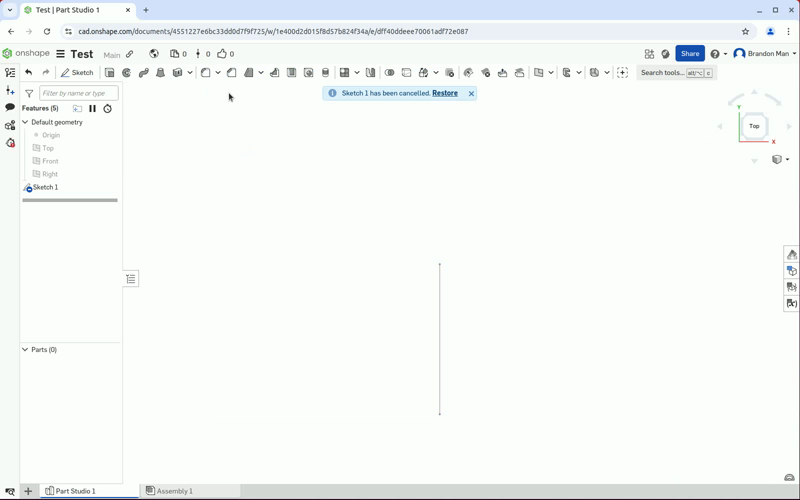
key(shift+h)
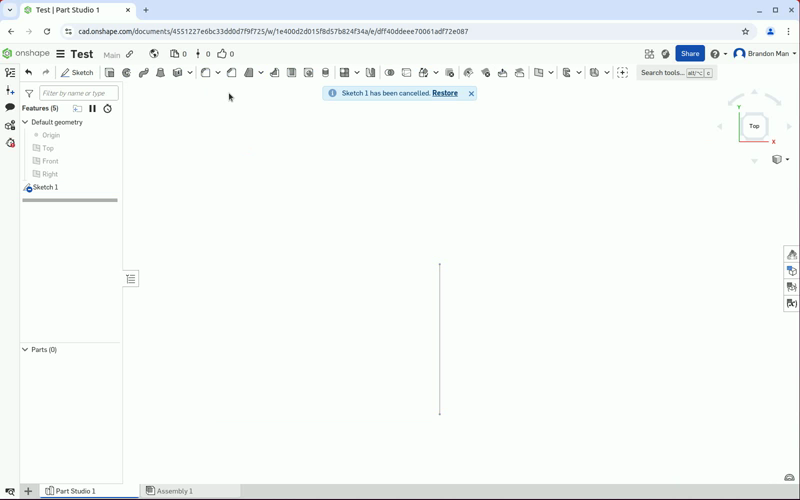
key(shift+s)
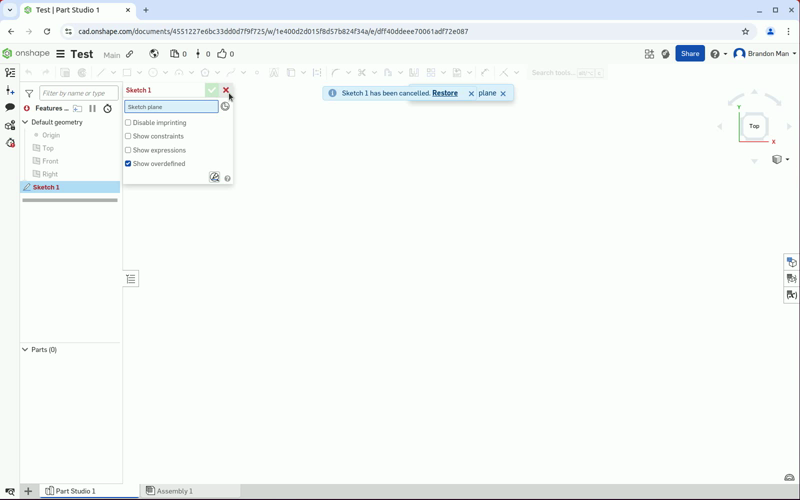
mouse_move(73, 150)
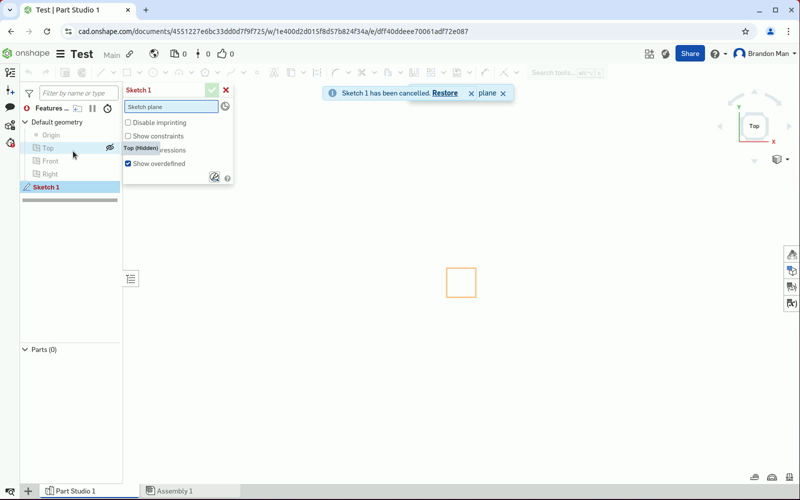
click(73, 150)
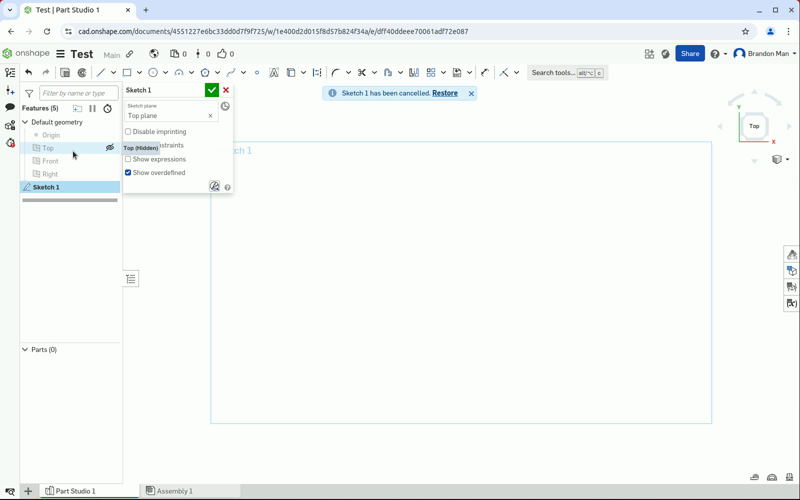
mouse_move(73, 352)
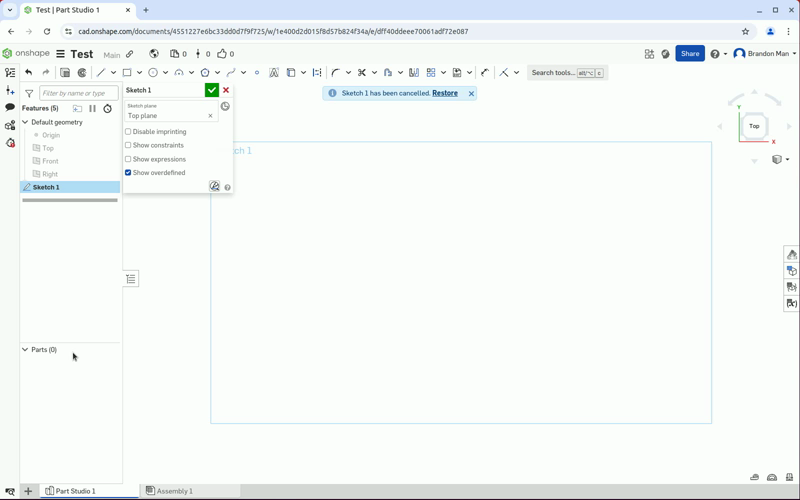
key(y)
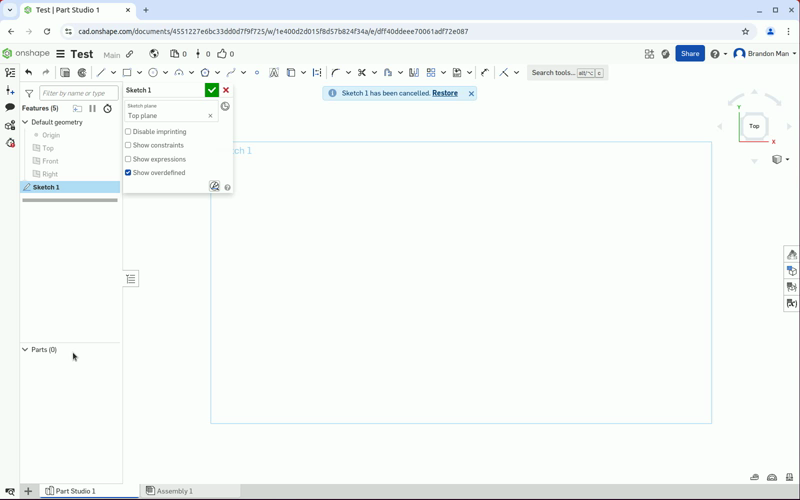
key(l)
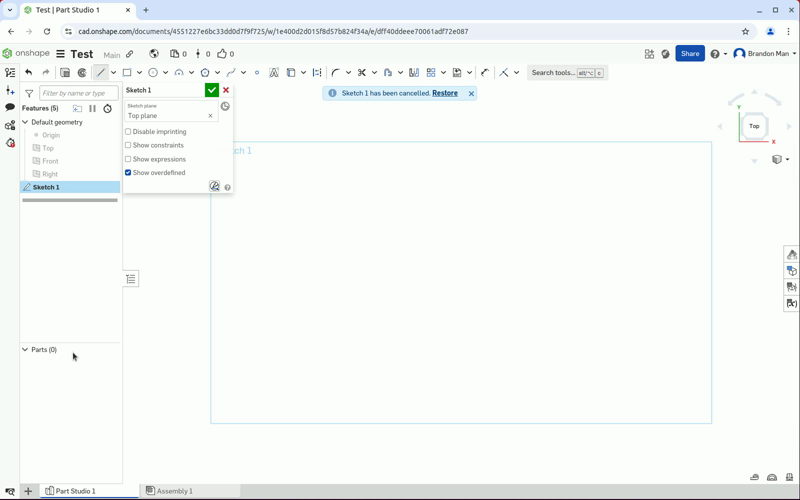
key_down(shift)
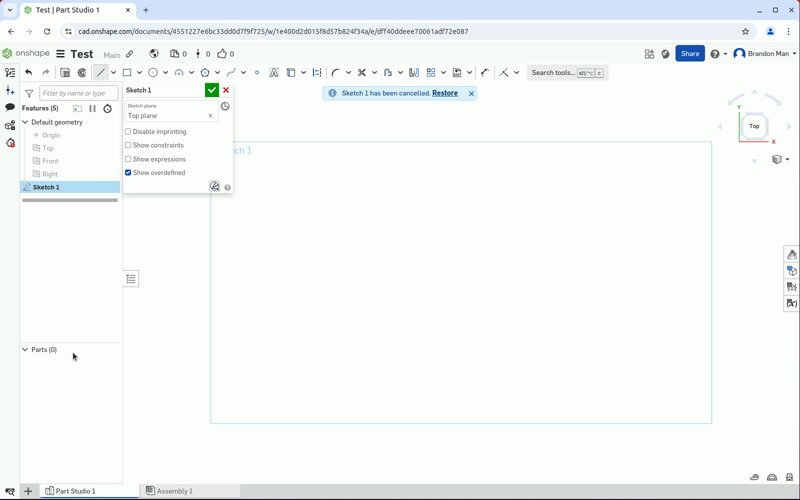
mouse_move(460, 282)
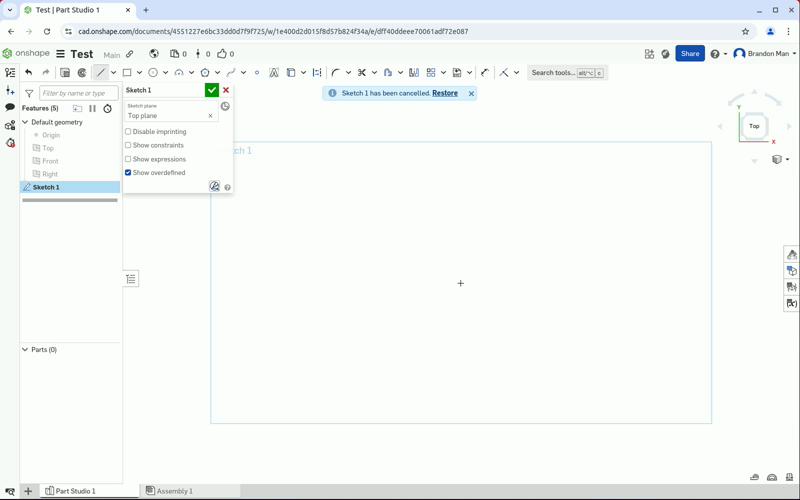
click(460, 282)
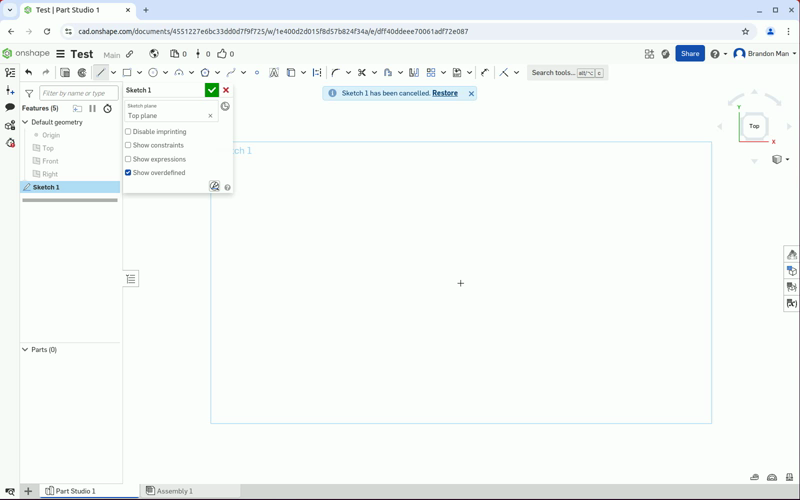
key_up(shift)
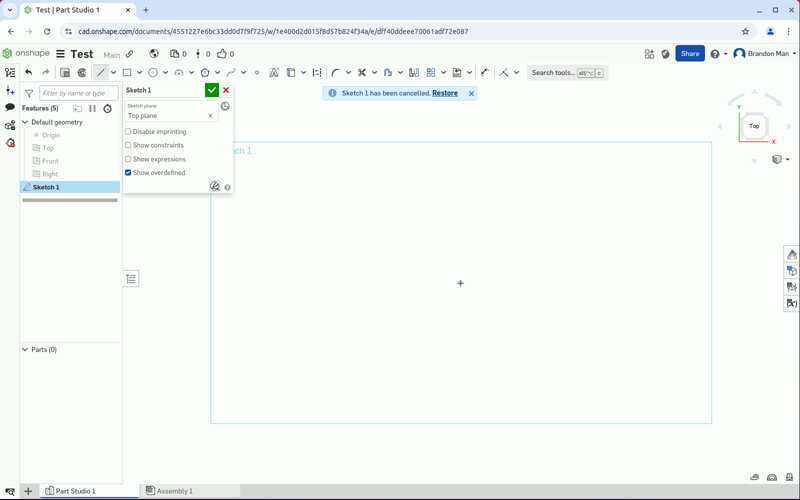
key_down(shift)
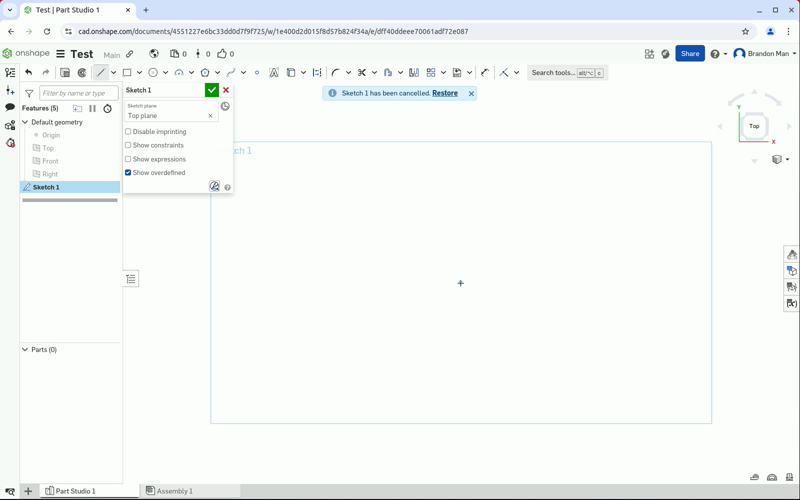
mouse_move(573, 282)
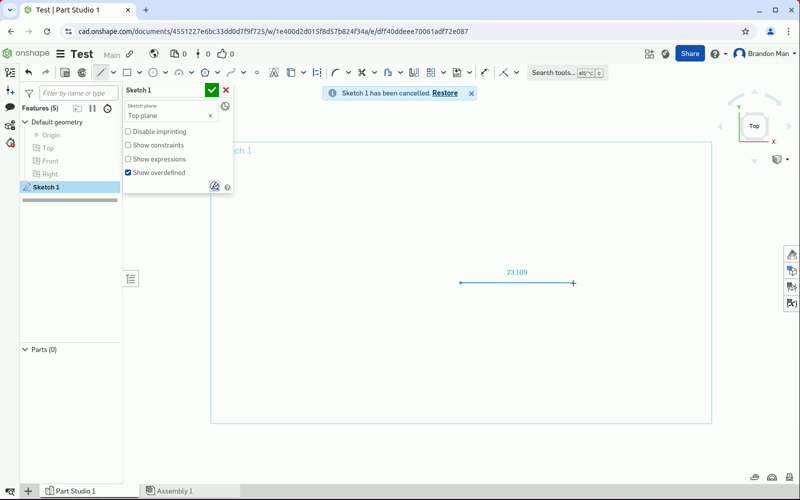
click(573, 282)
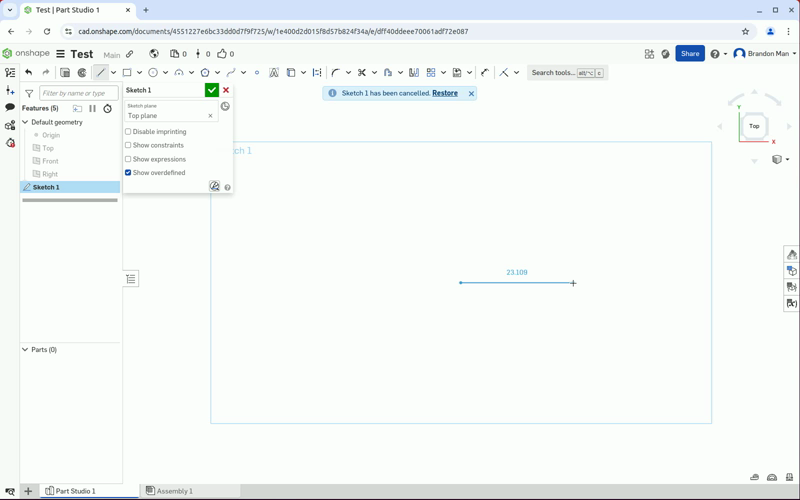
key_up(shift)
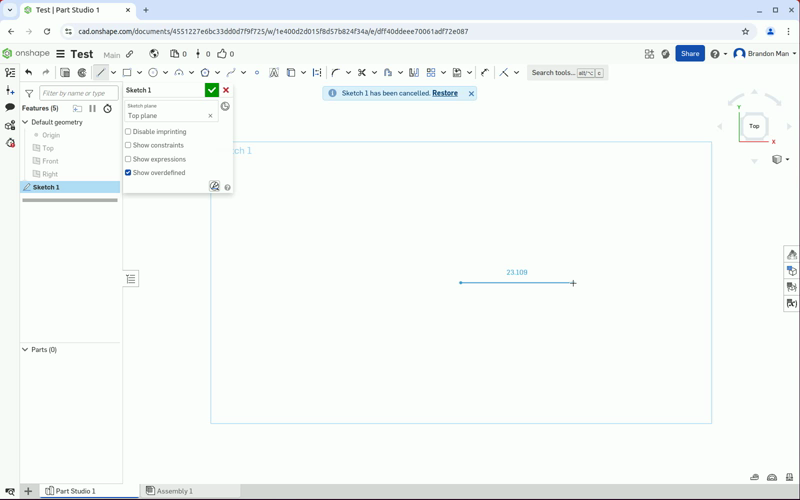
key_down(shift)
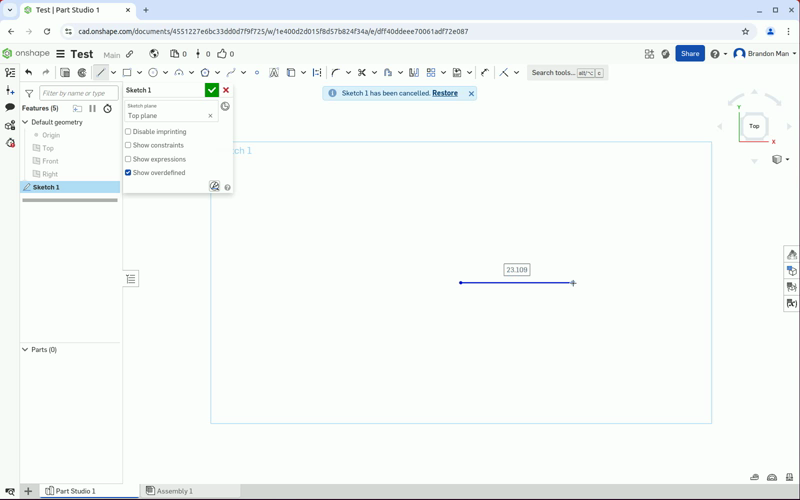
mouse_move(573, 208)
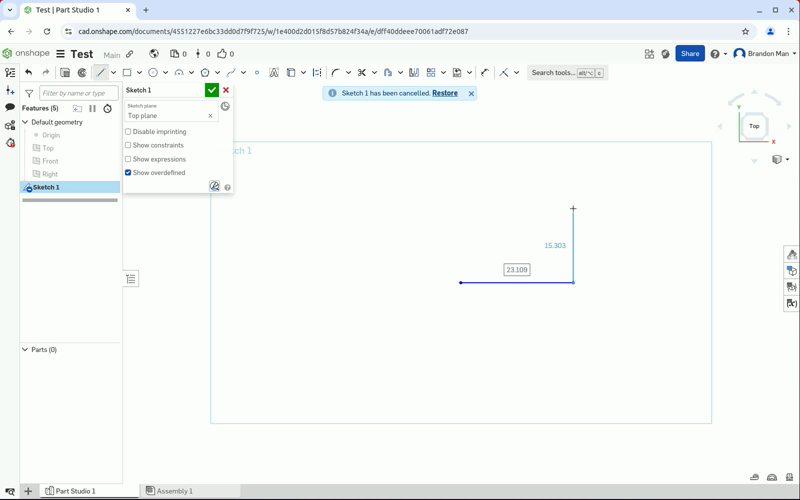
click(573, 208)
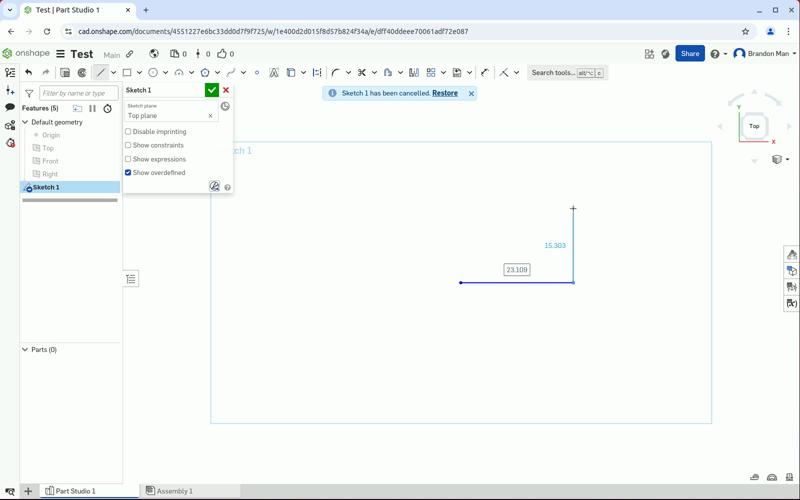
key_up(shift)
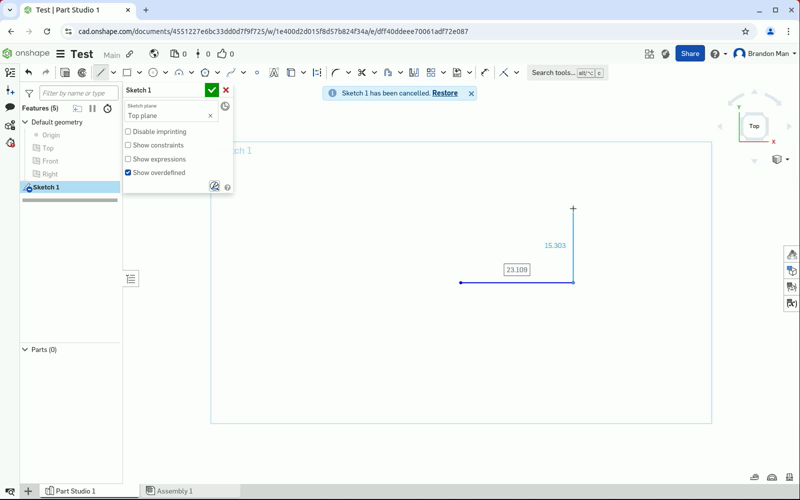
key_down(shift)
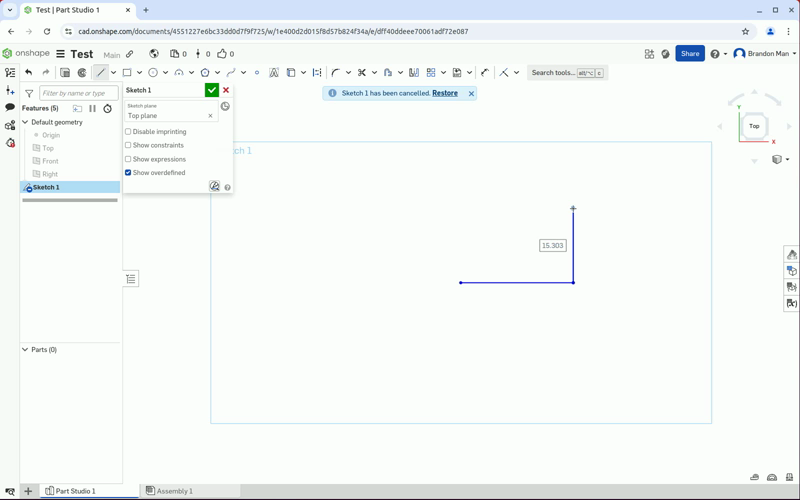
mouse_move(460, 208)
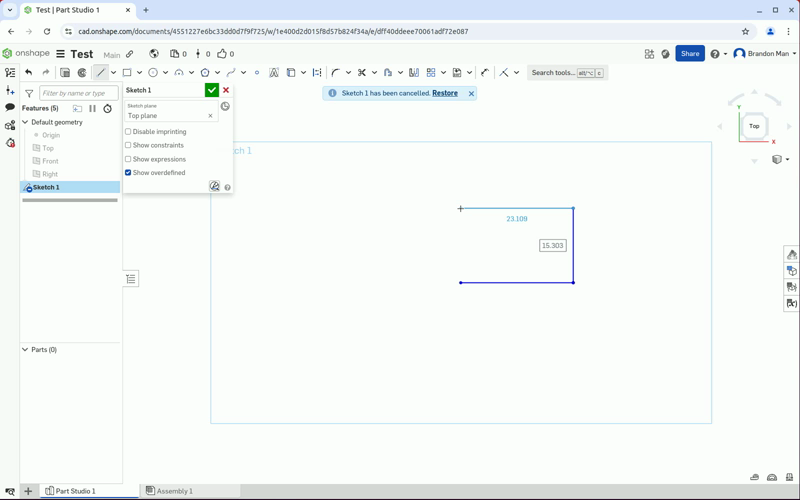
click(460, 208)
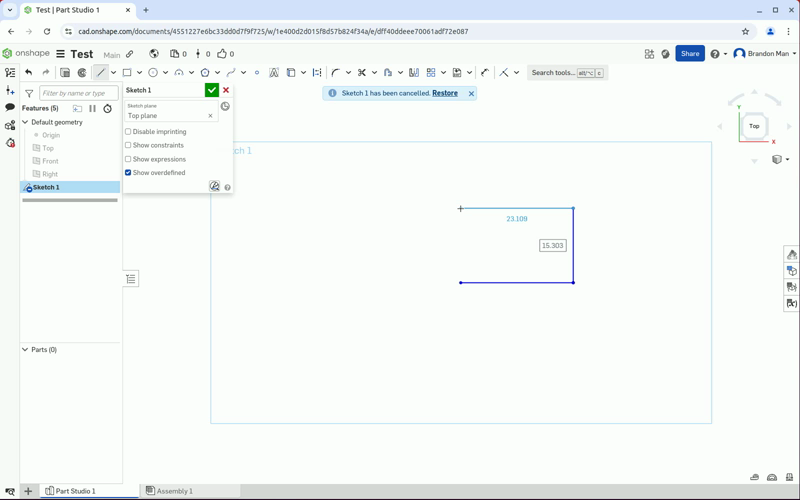
key_up(shift)
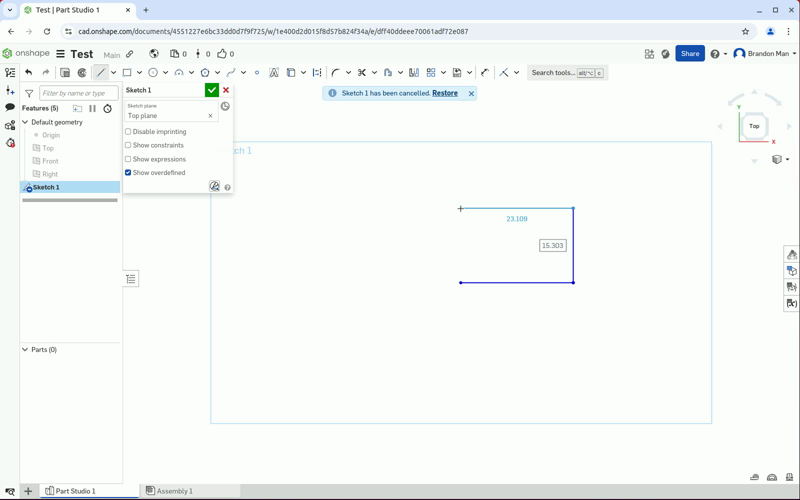
key_down(shift)
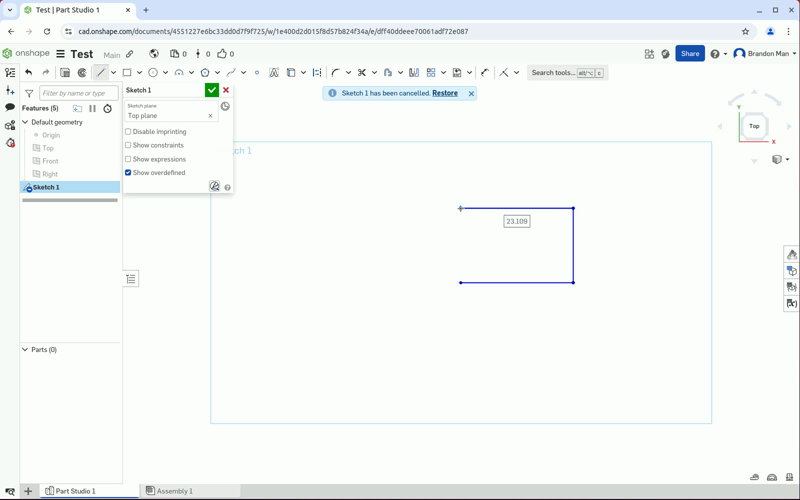
mouse_move(460, 282)
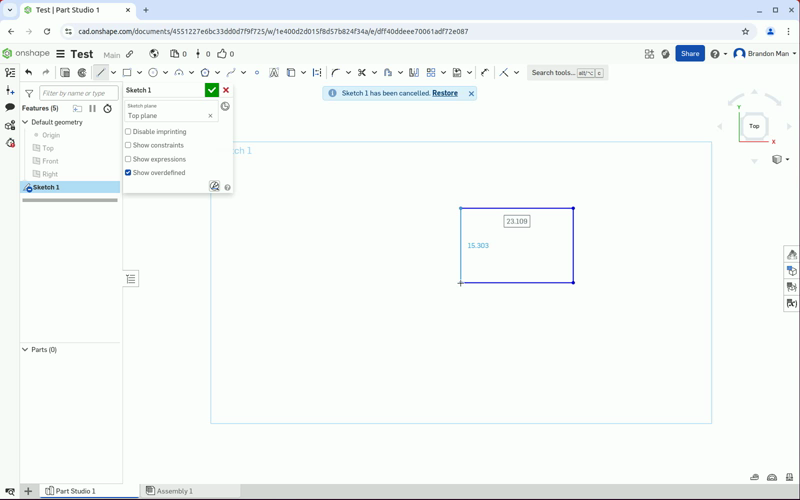
key_up(shift)
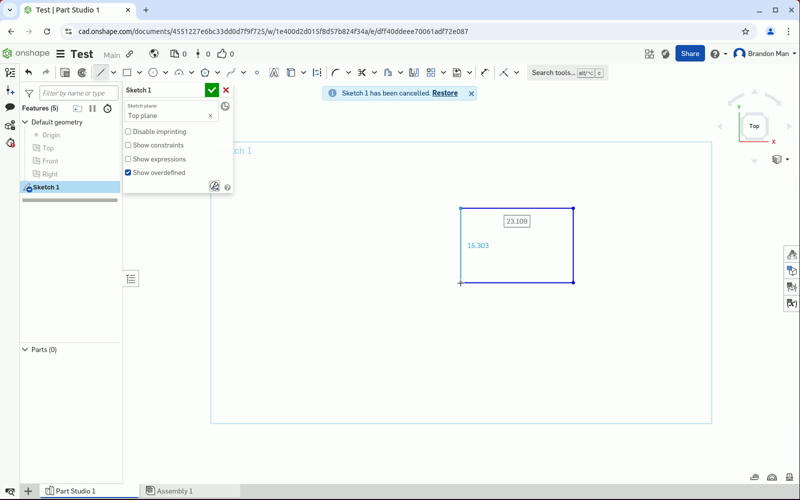
click(460, 282)
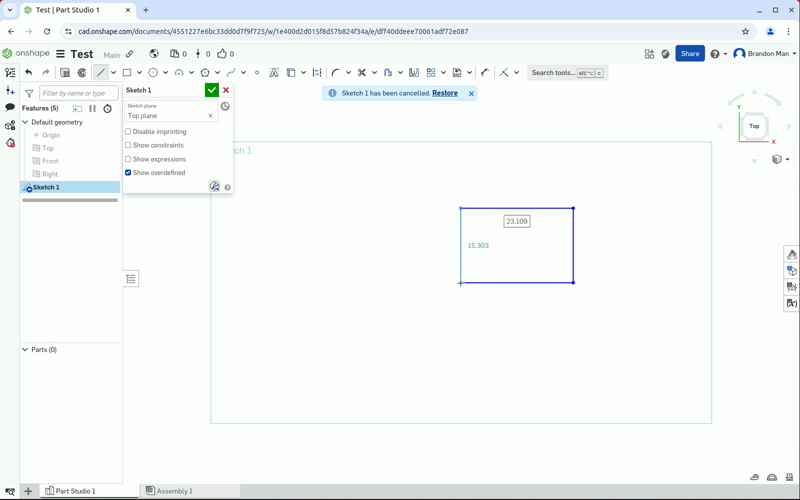
key(esc)
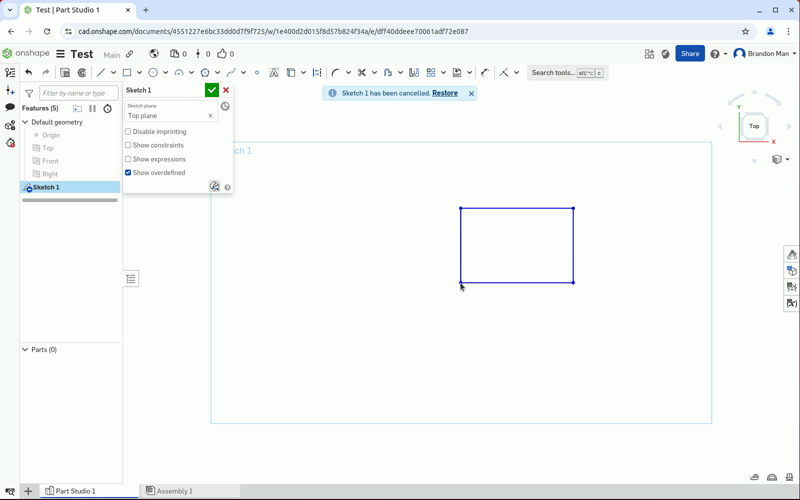
mouse_move(529, 259)
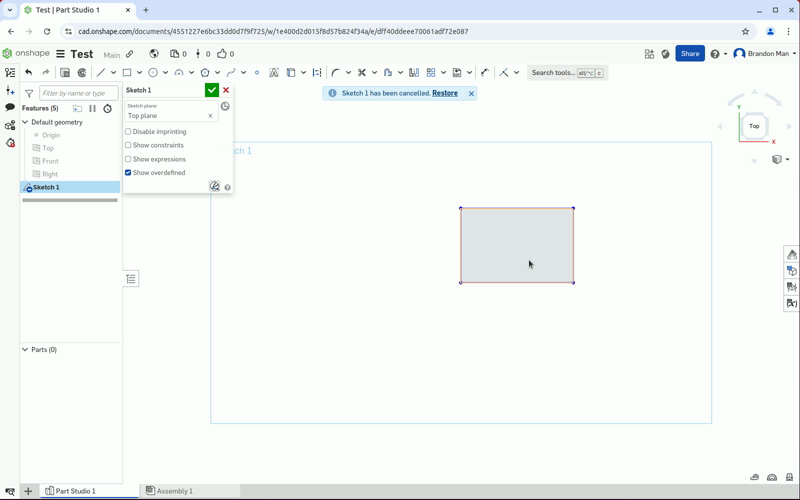
click(529, 259)
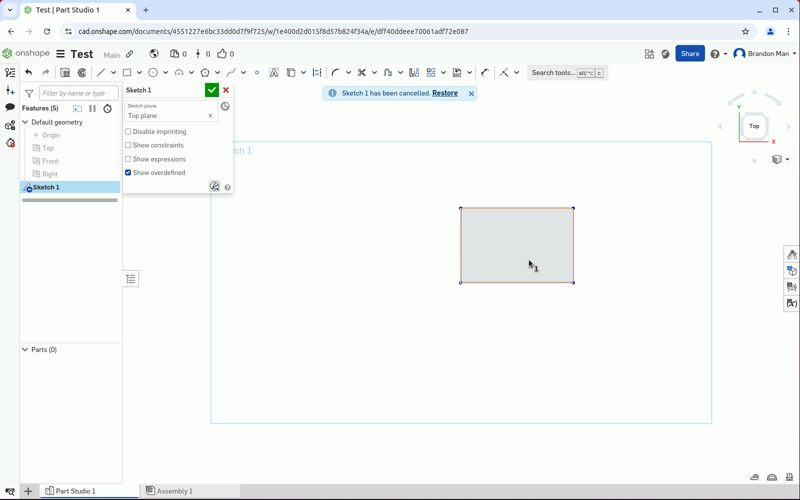
mouse_move(73, 352)
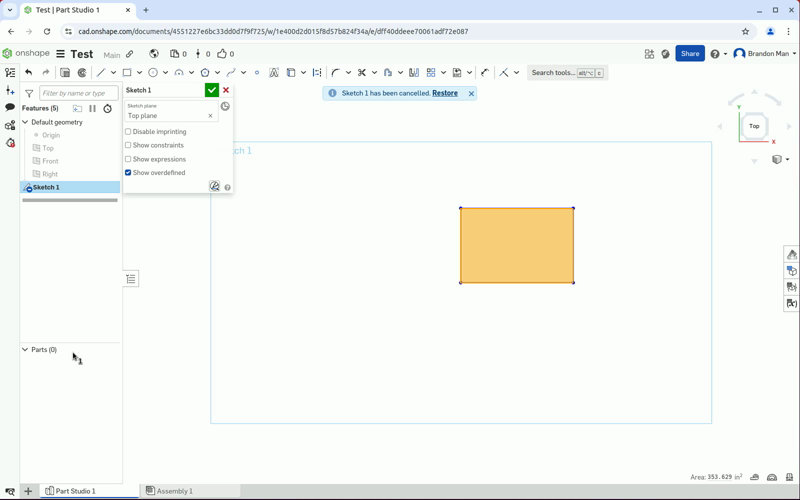
key(shift+y)
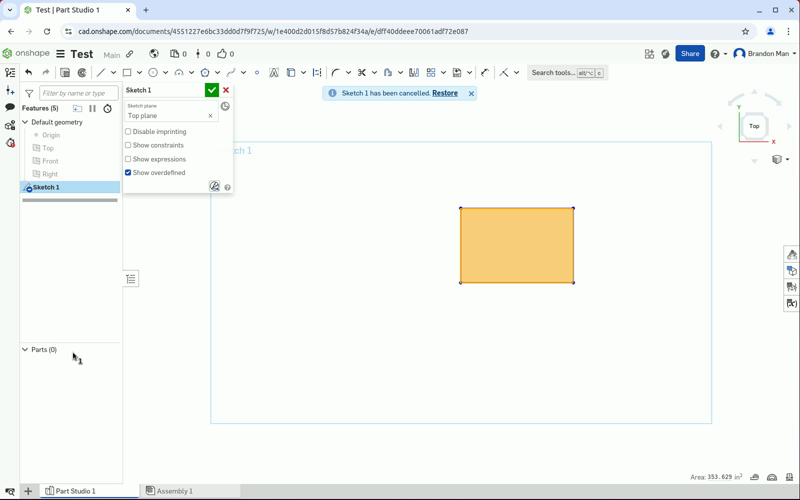
key(shift+e)
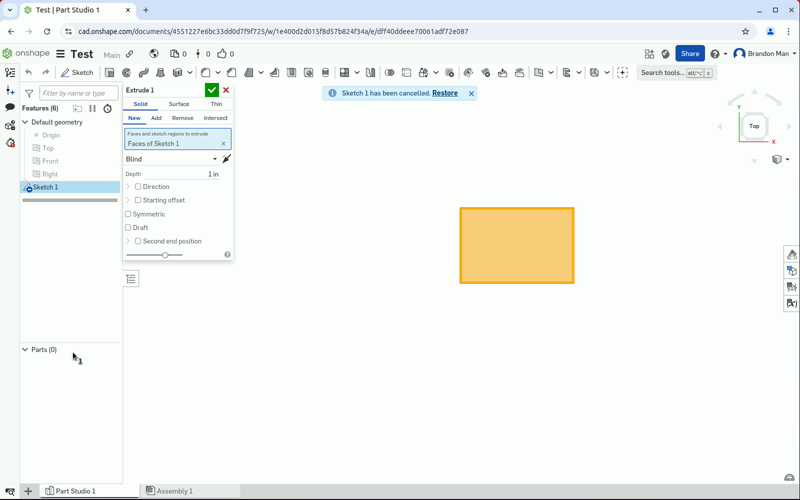
mouse_move(143, 106)
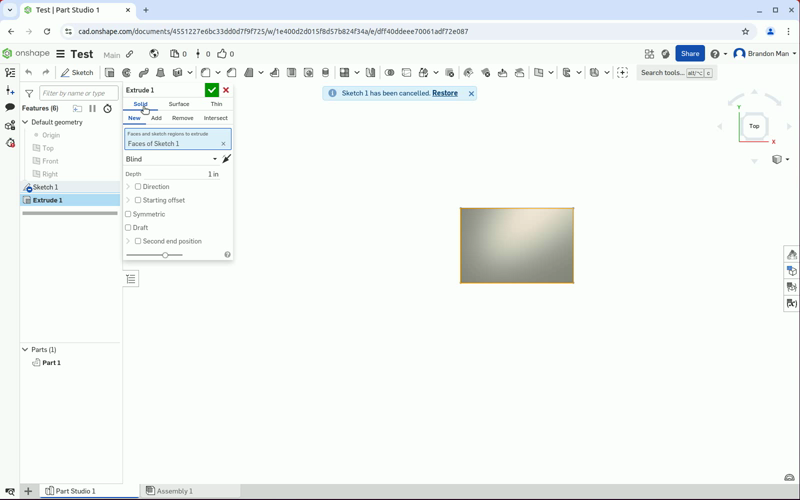
click(143, 106)
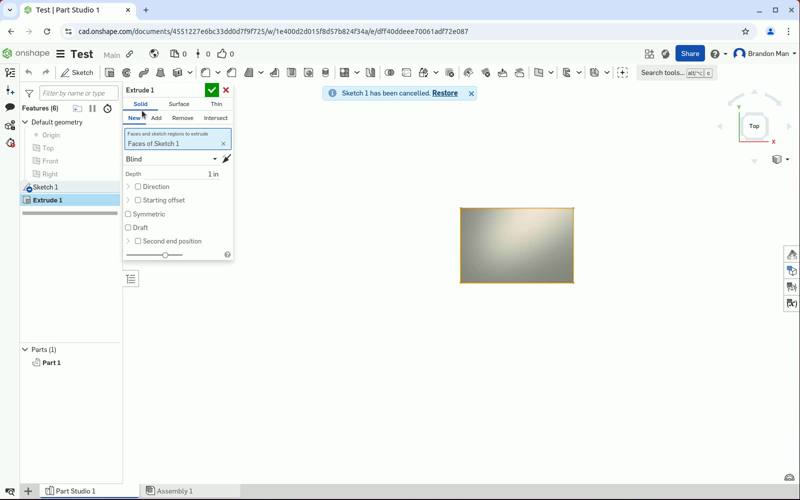
mouse_move(137, 120)
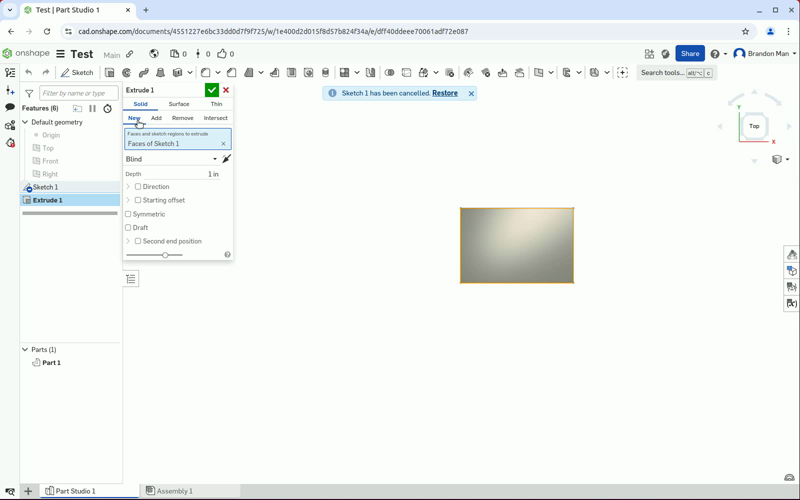
click(137, 120)
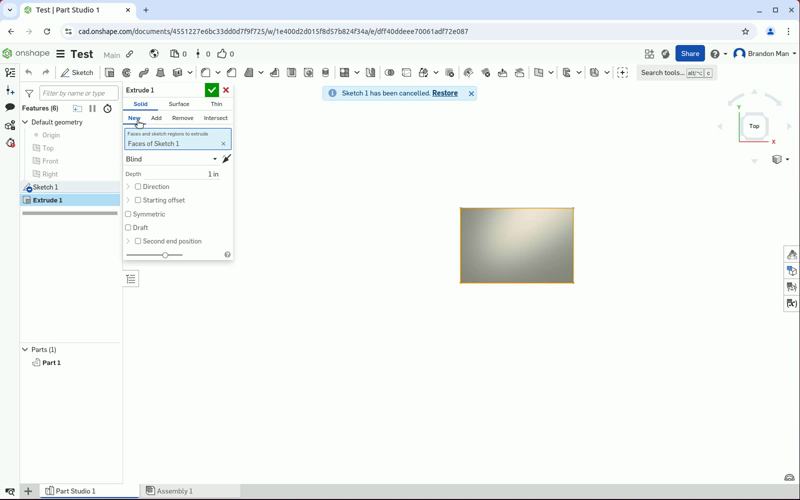
key(tab, 4)
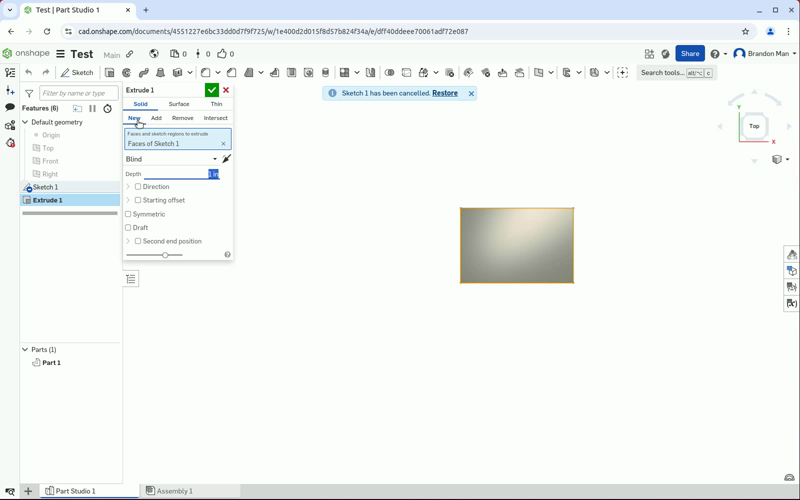
text(-15.405)
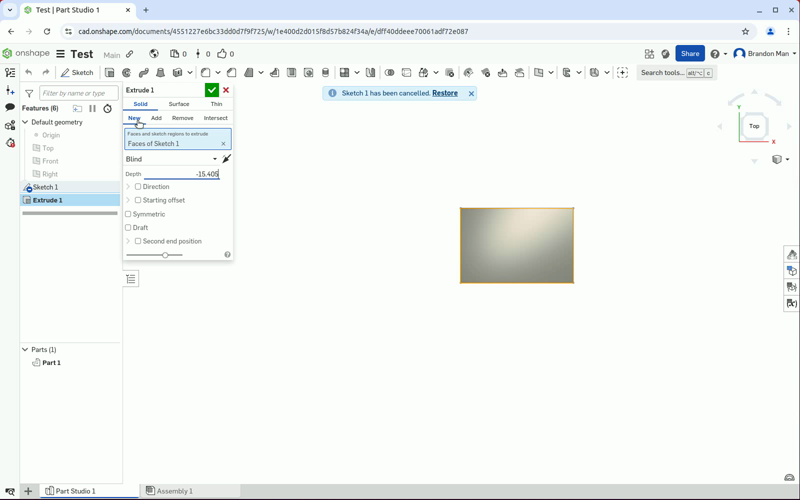
key(enter)
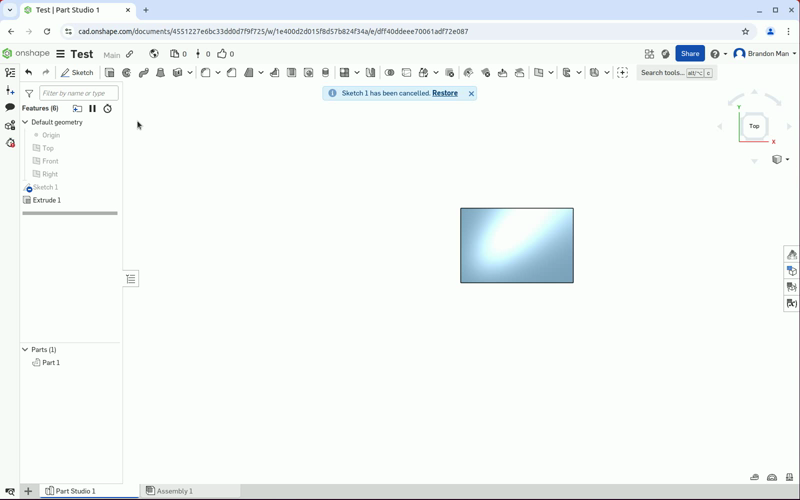
key(shift+h)
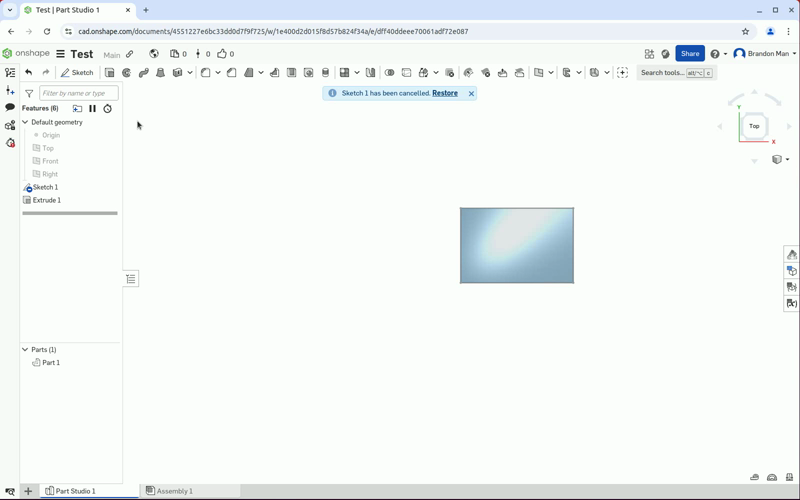
key(shift+h)
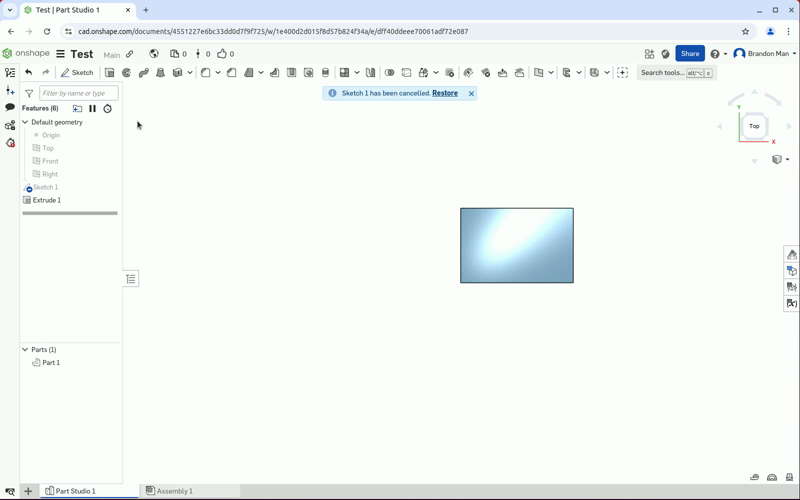
mouse_move(73, 189)
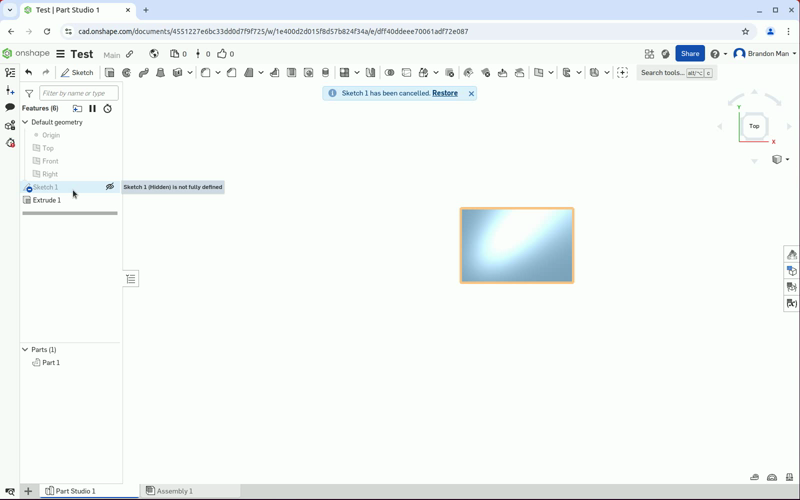
click(73, 189)
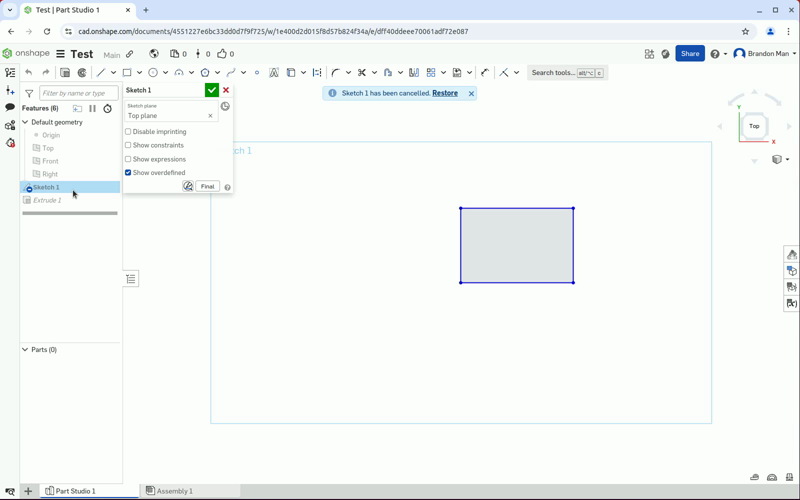
mouse_move(229, 92)
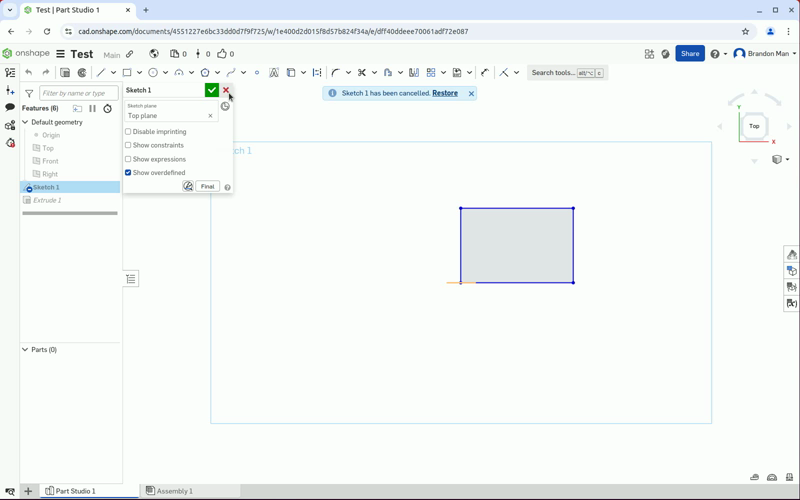
click(229, 92)
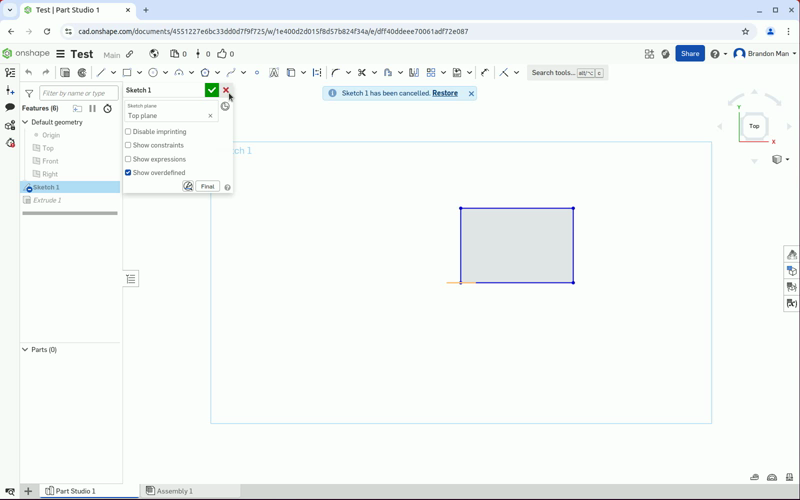
key(shift+s)
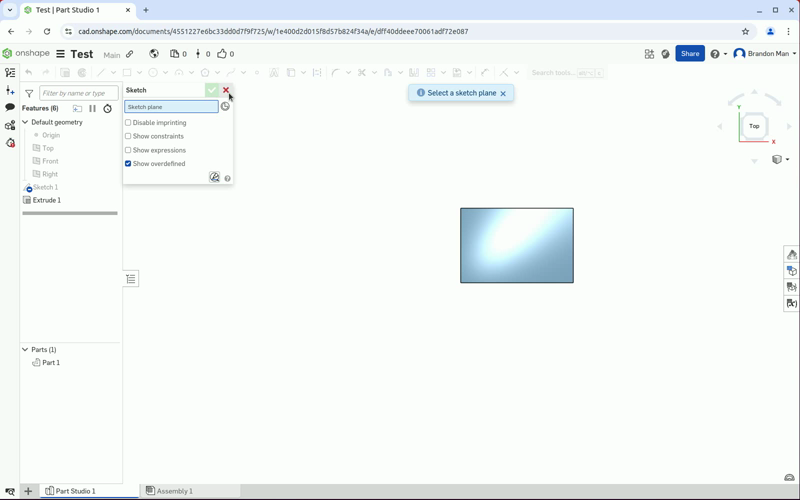
mouse_move(73, 150)
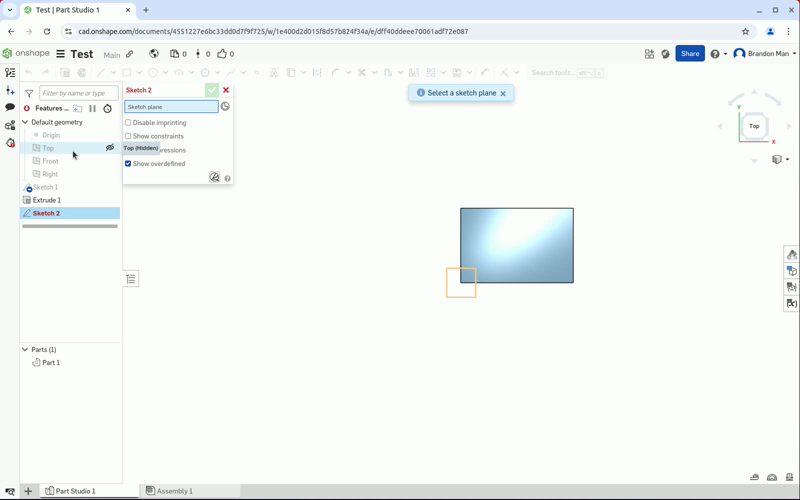
click(73, 150)
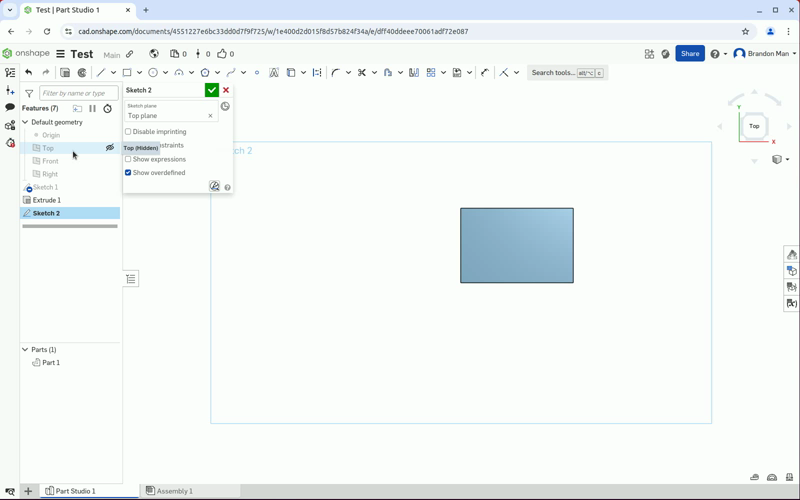
mouse_move(73, 352)
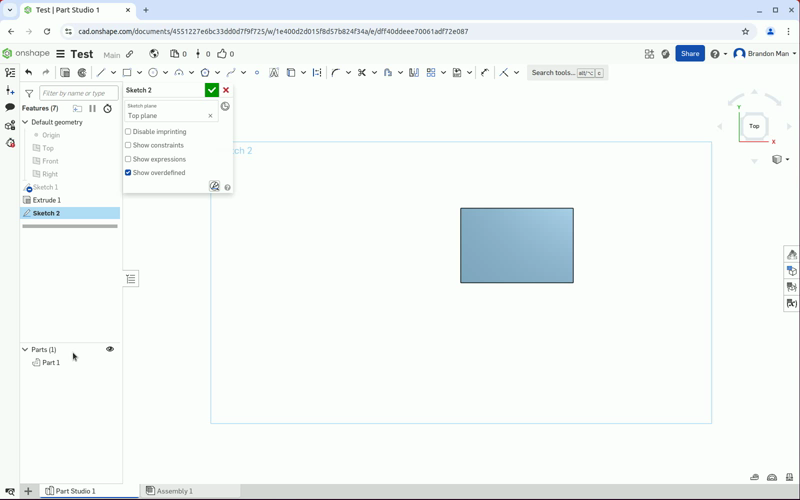
key(y)
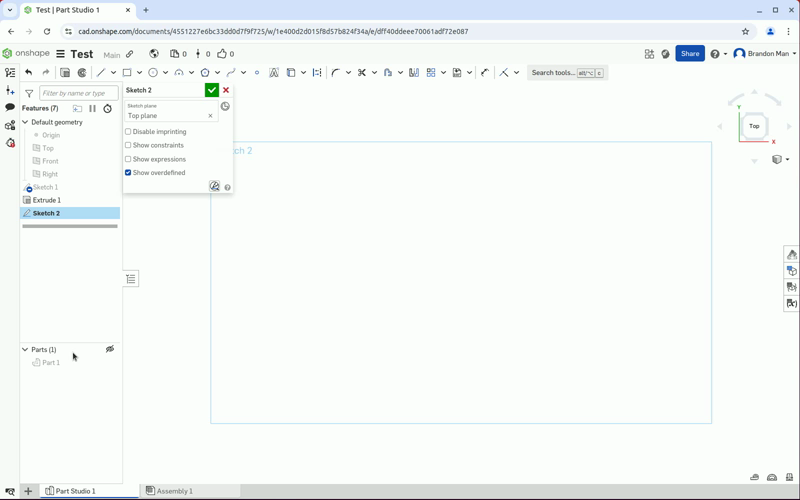
key(l)
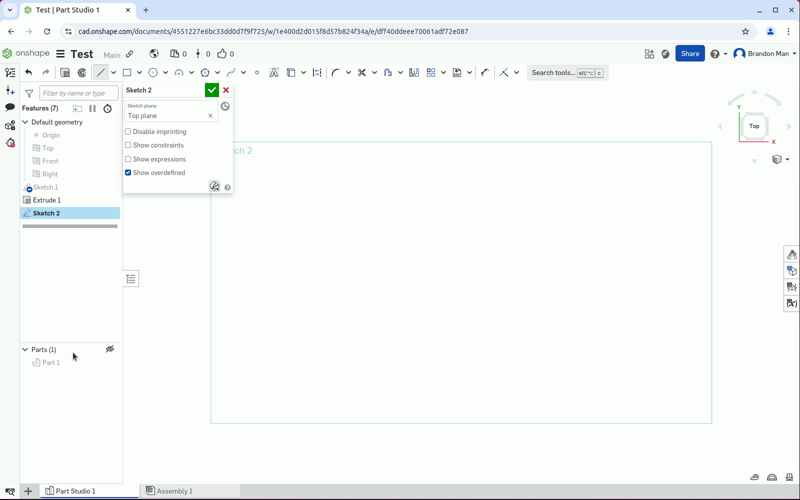
key_down(shift)
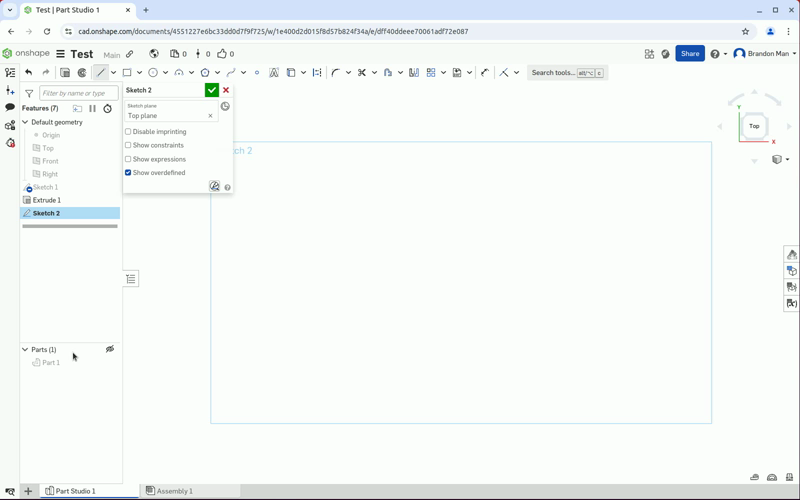
mouse_move(460, 207)
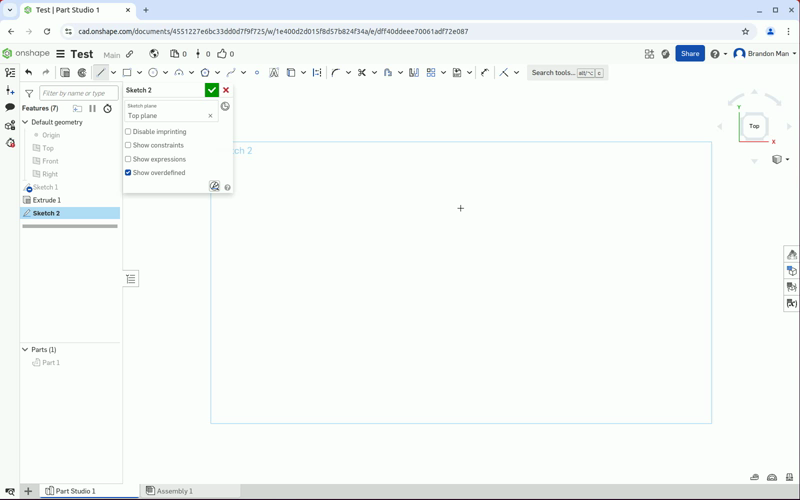
click(460, 207)
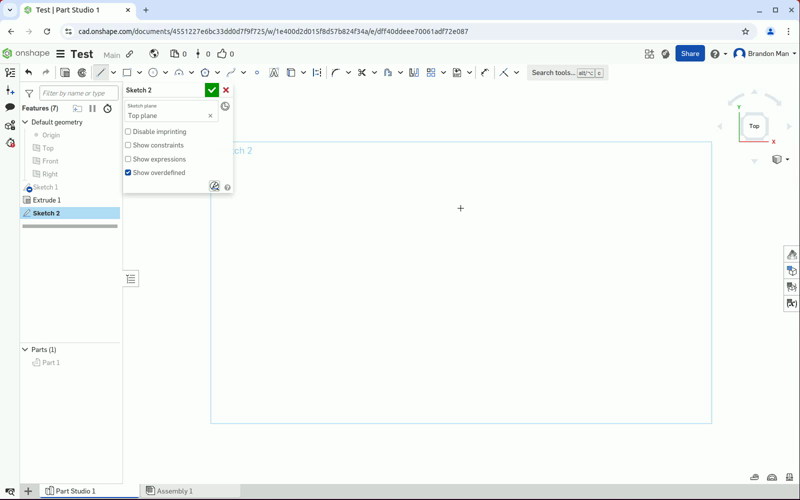
key_up(shift)
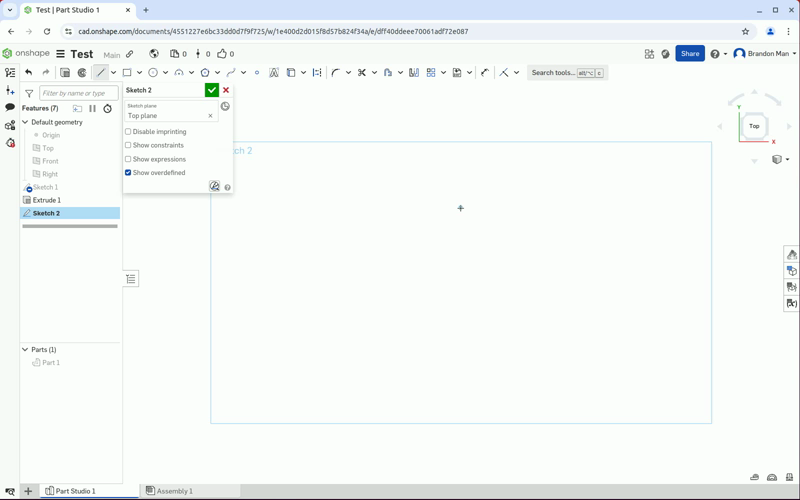
key_down(shift)
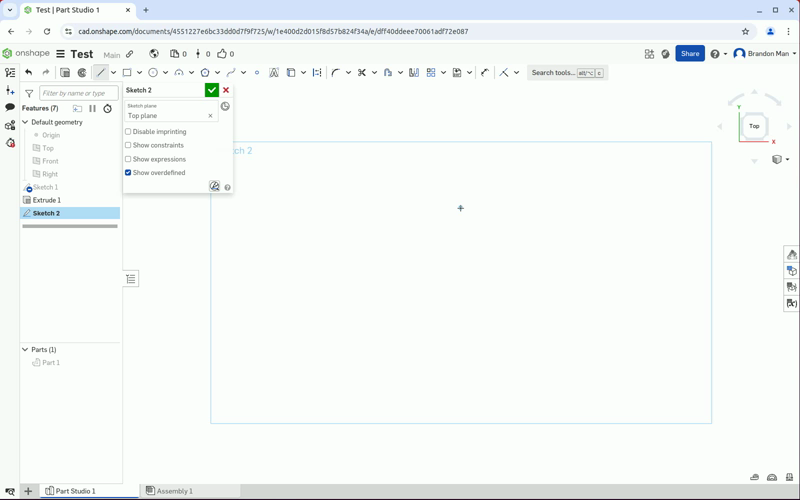
mouse_move(535, 282)
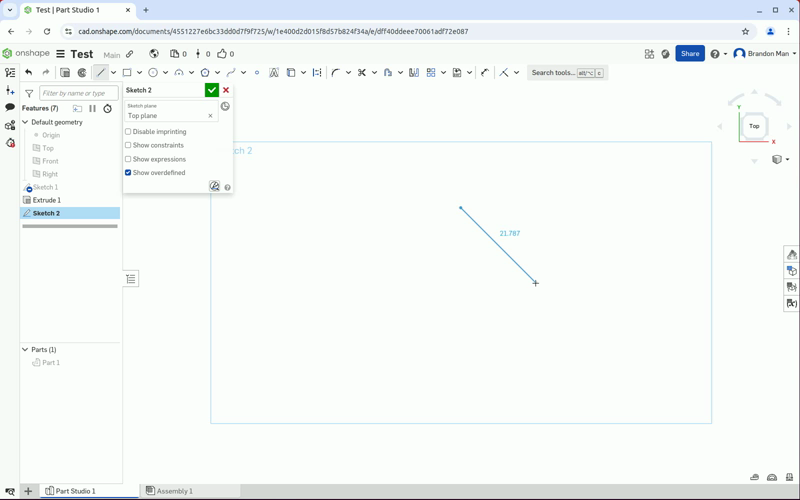
click(535, 282)
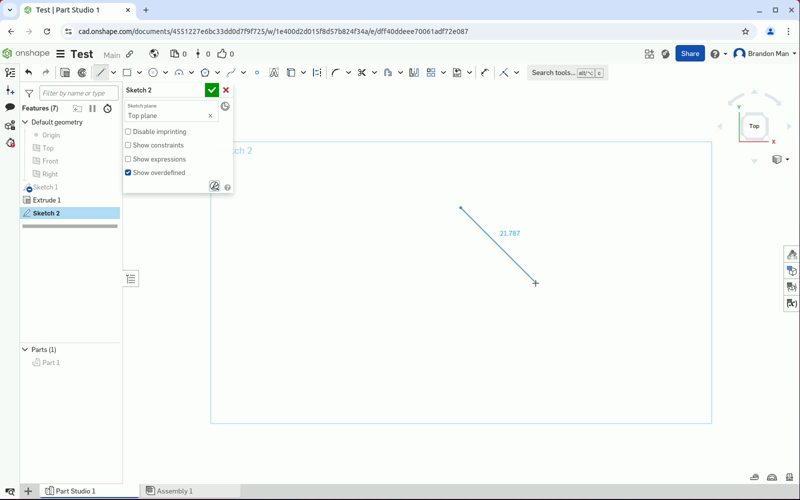
key_up(shift)
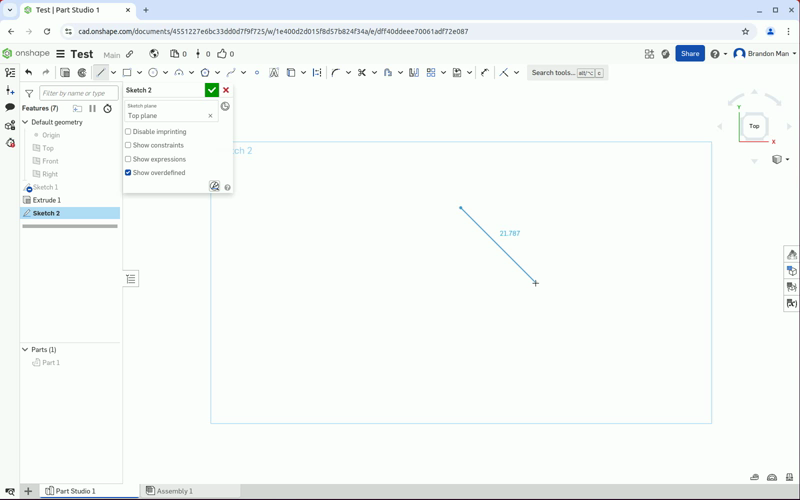
key_down(shift)
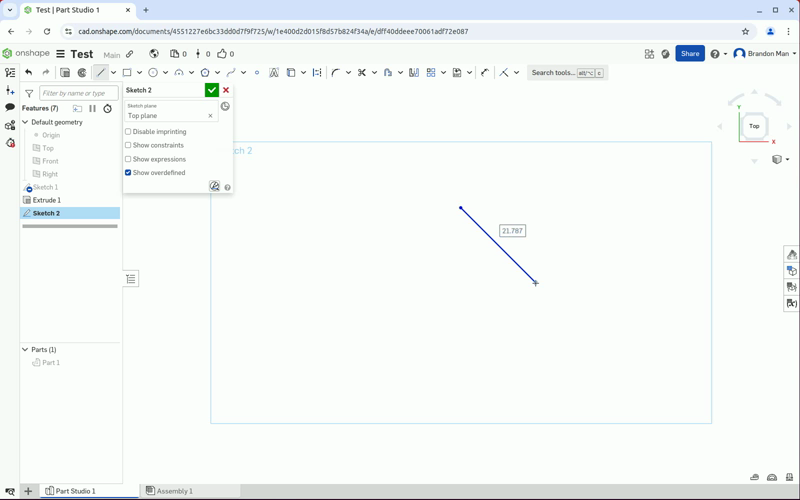
mouse_move(565, 282)
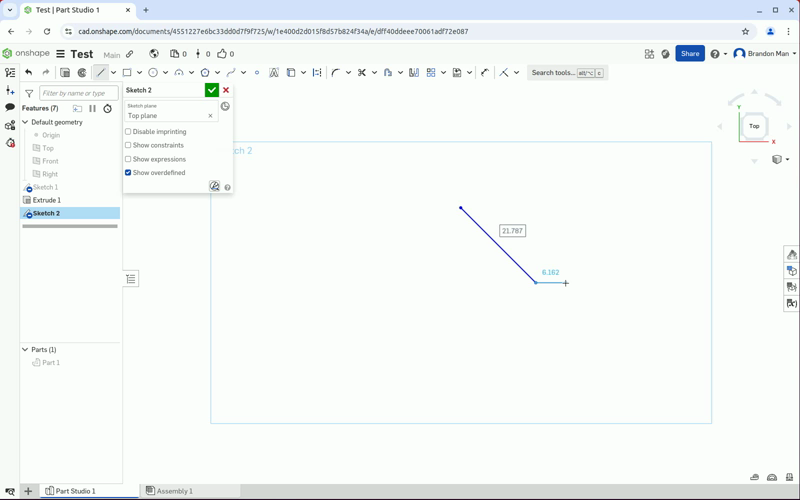
mouse_move(573, 282)
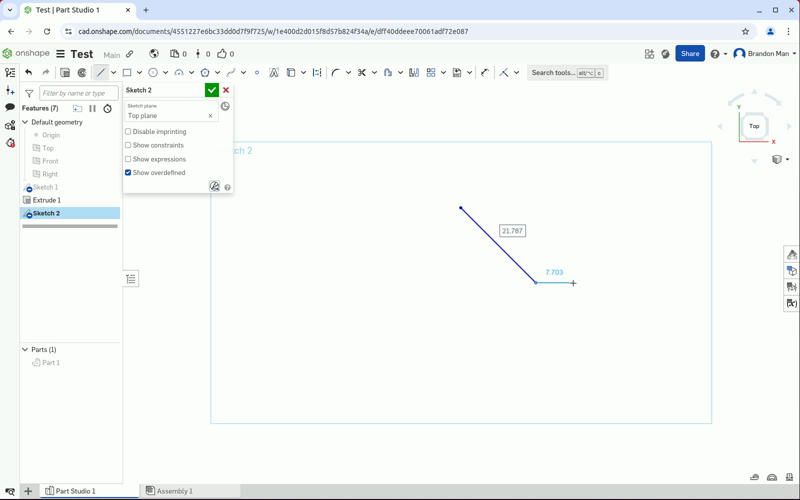
click(573, 282)
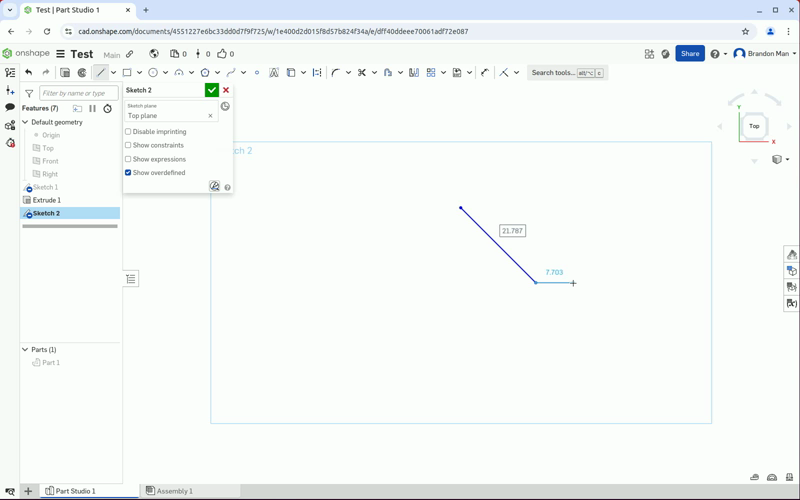
key_up(shift)
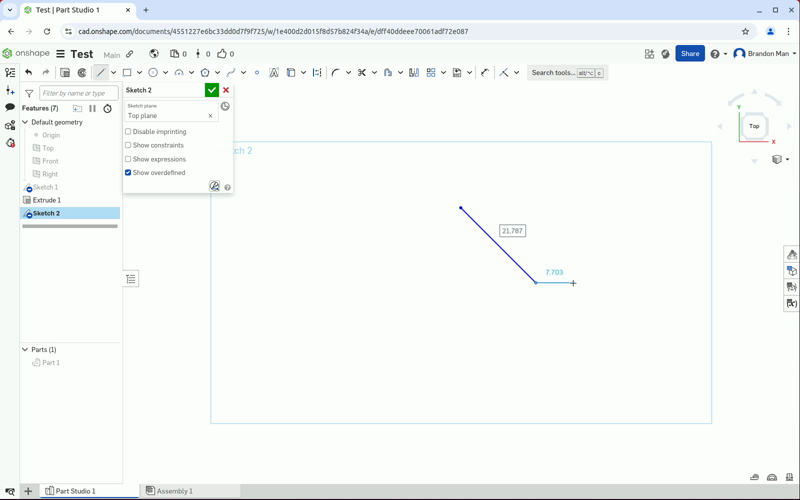
key_down(shift)
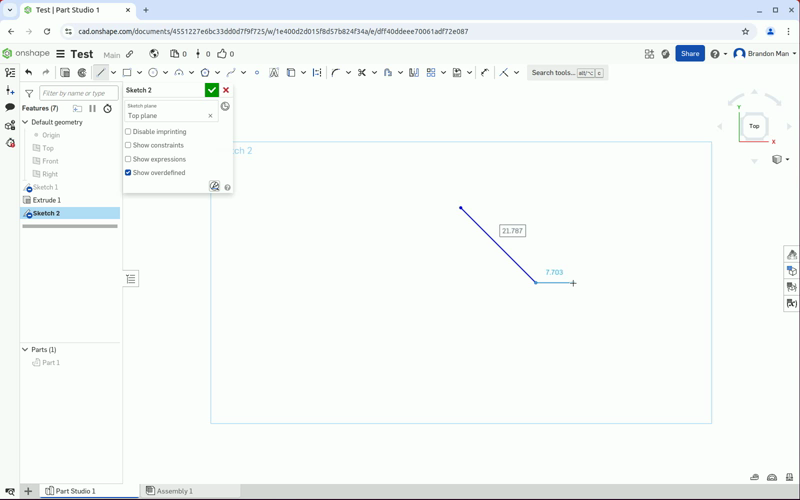
mouse_move(589, 282)
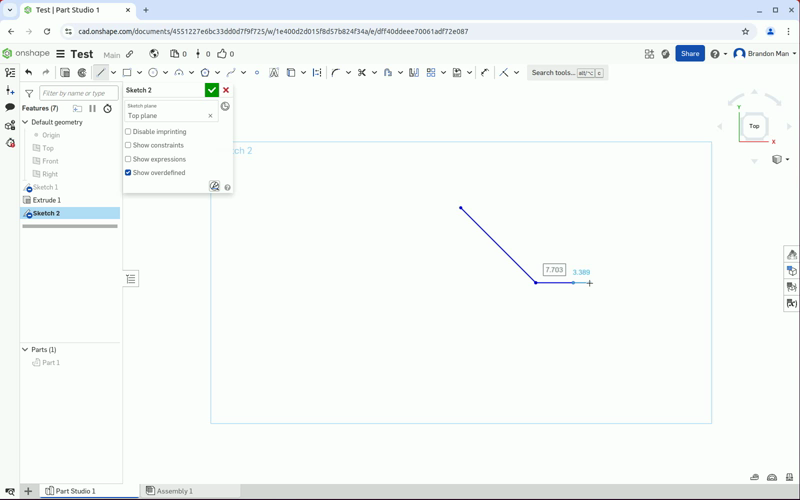
mouse_move(573, 263)
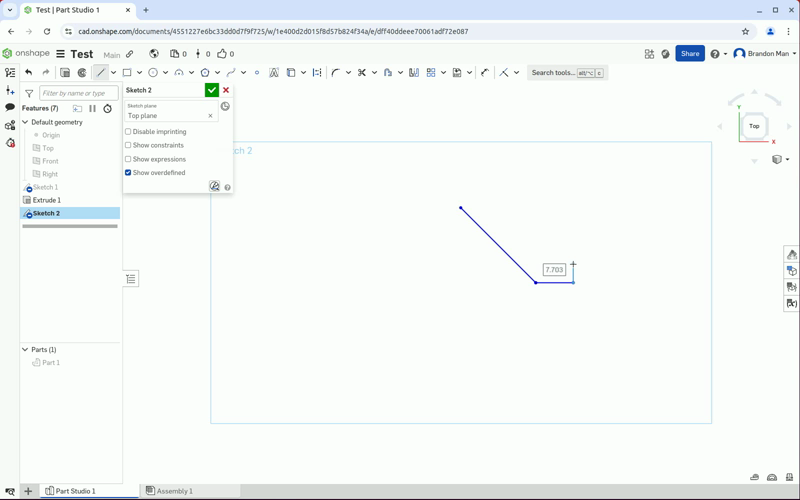
click(573, 263)
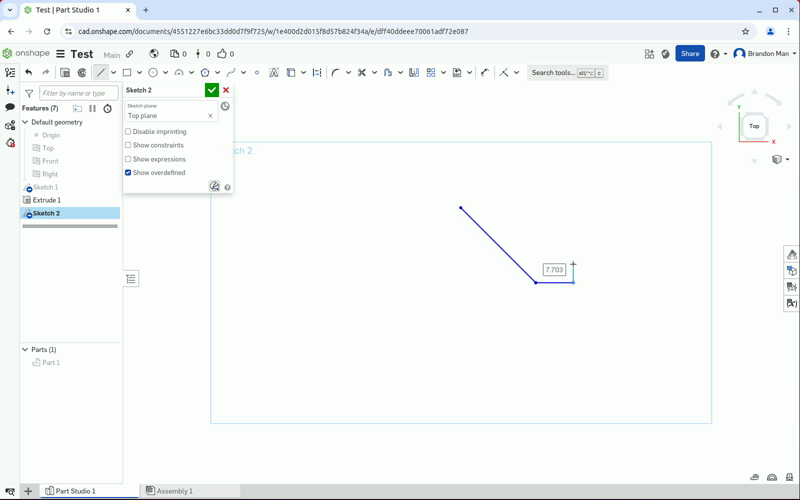
key_up(shift)
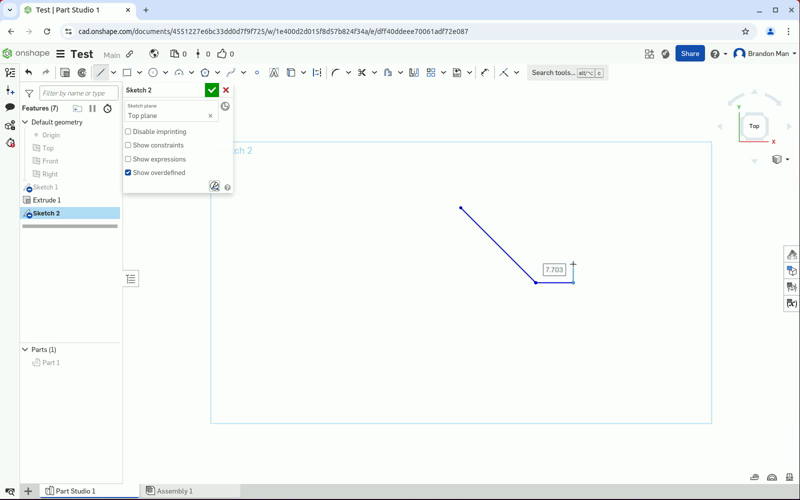
key_down(shift)
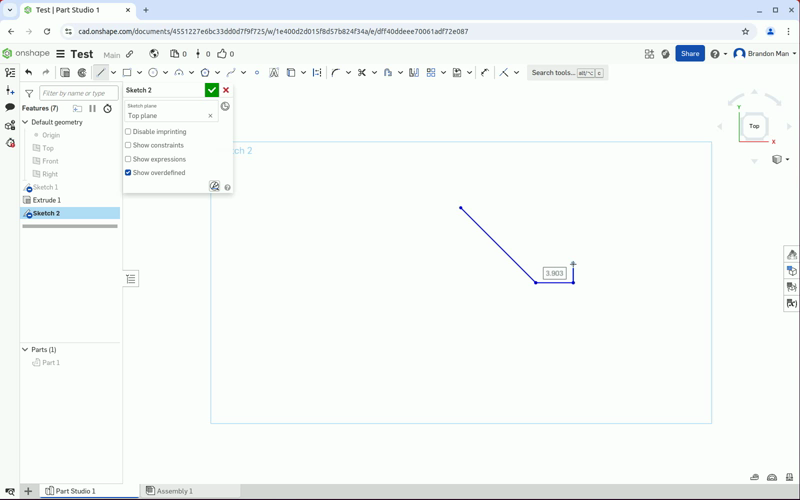
mouse_move(517, 207)
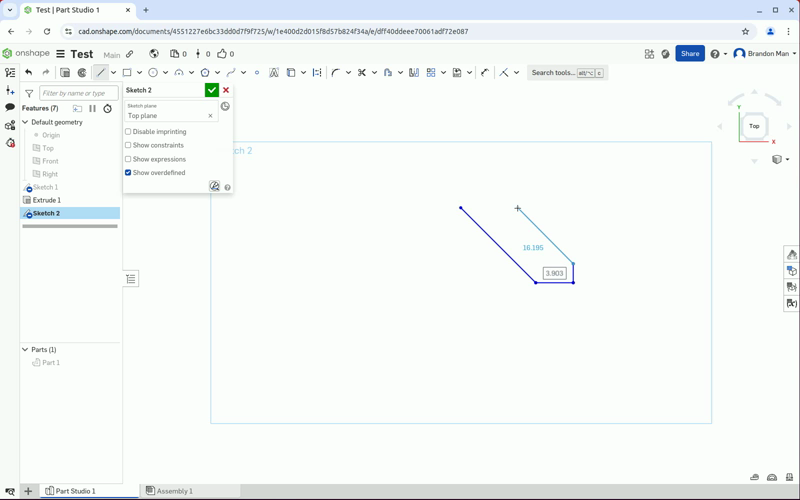
click(517, 207)
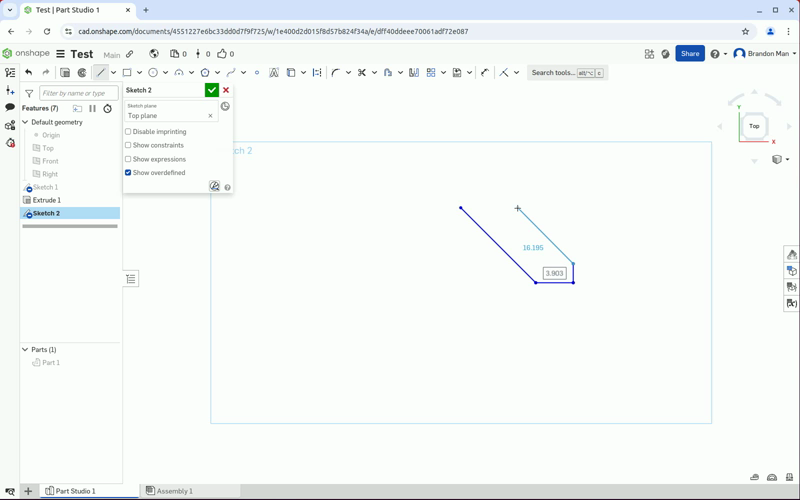
key_up(shift)
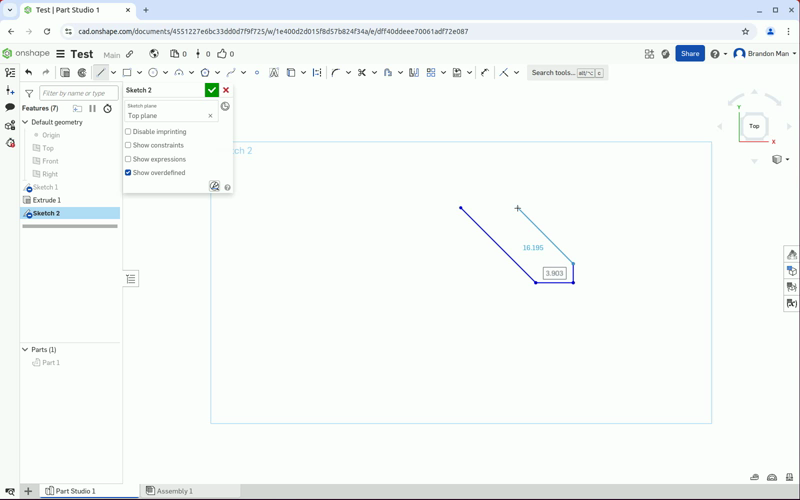
mouse_move(547, 207)
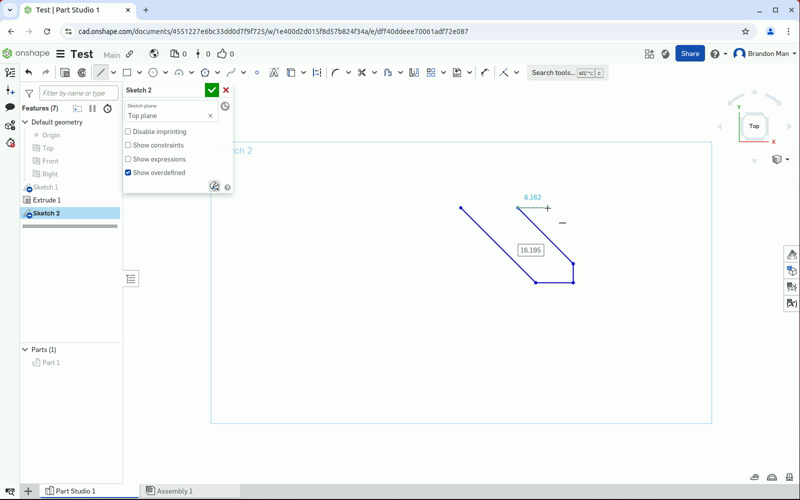
key_down(shift)
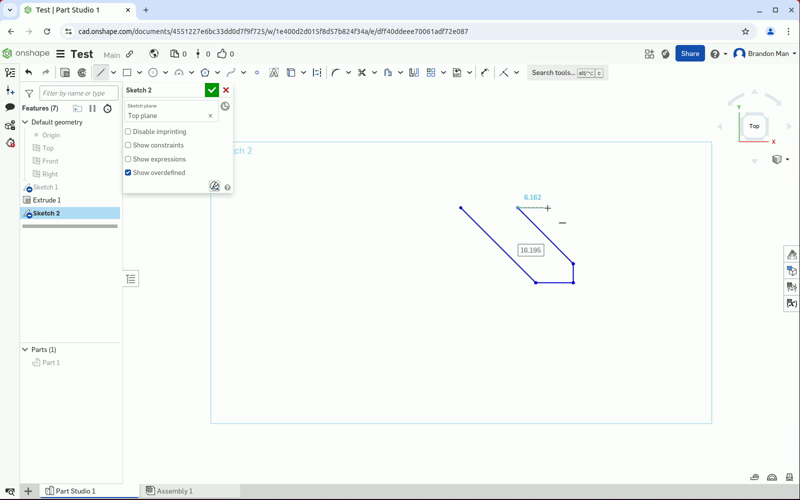
mouse_move(460, 207)
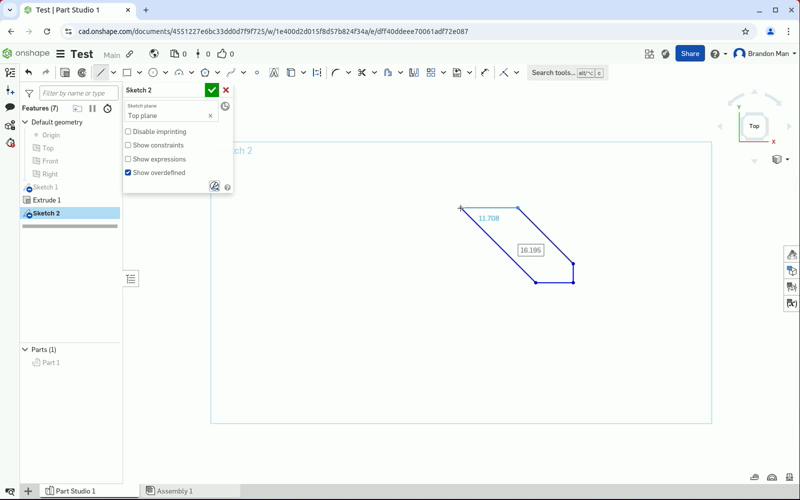
key_up(shift)
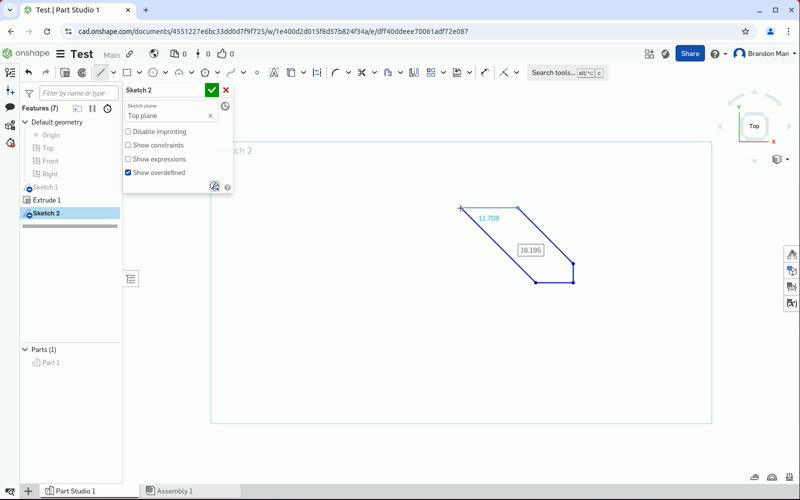
click(460, 207)
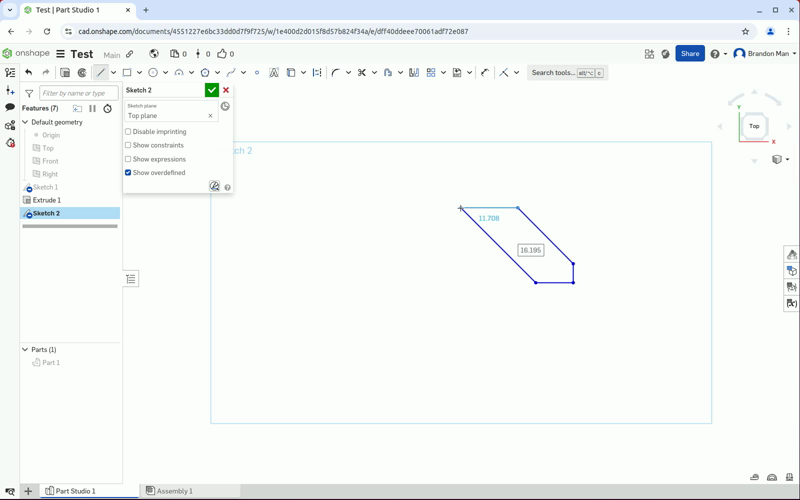
key(esc)
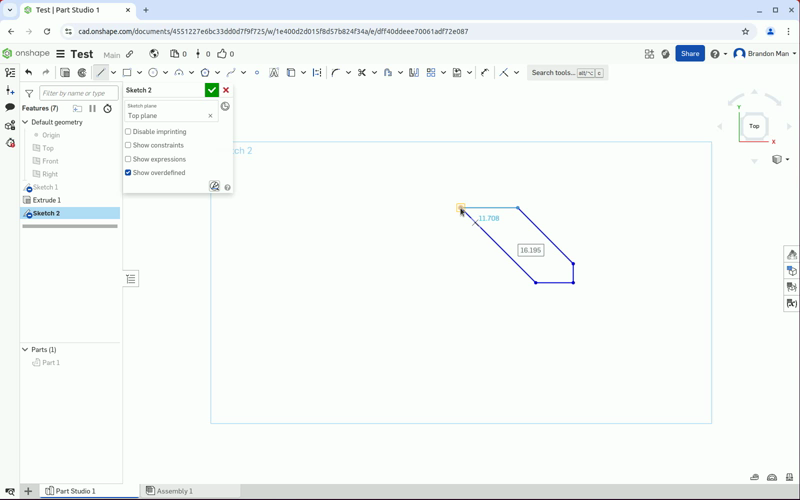
mouse_move(504, 243)
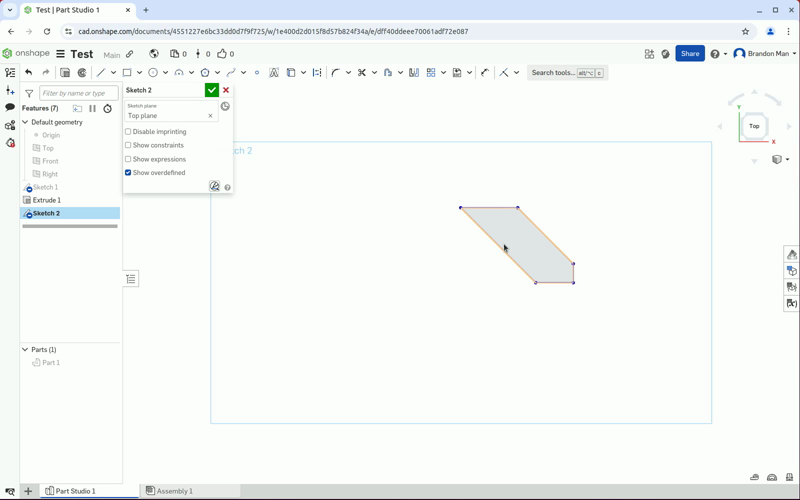
click(504, 243)
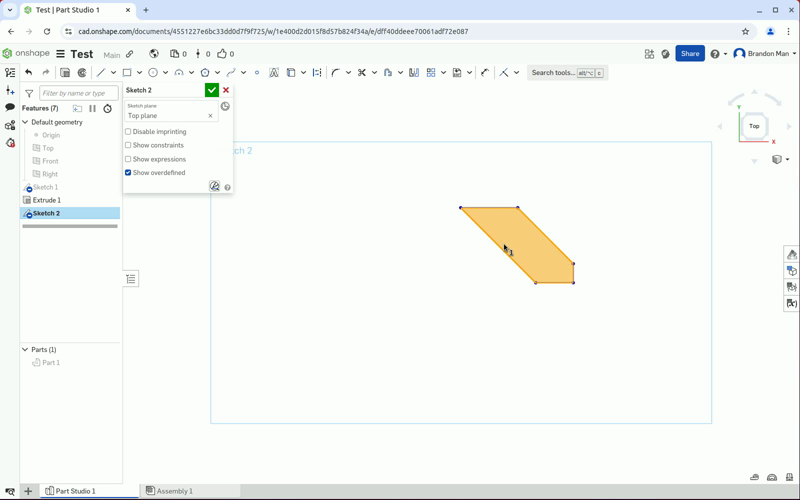
mouse_move(73, 352)
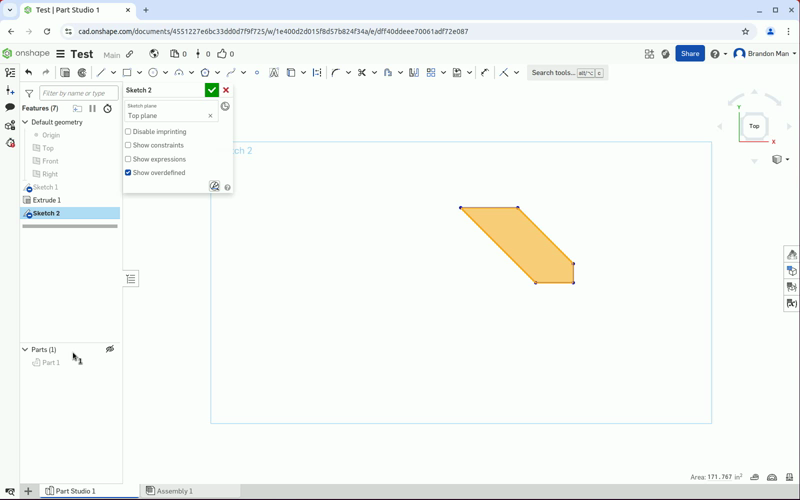
key(shift+y)
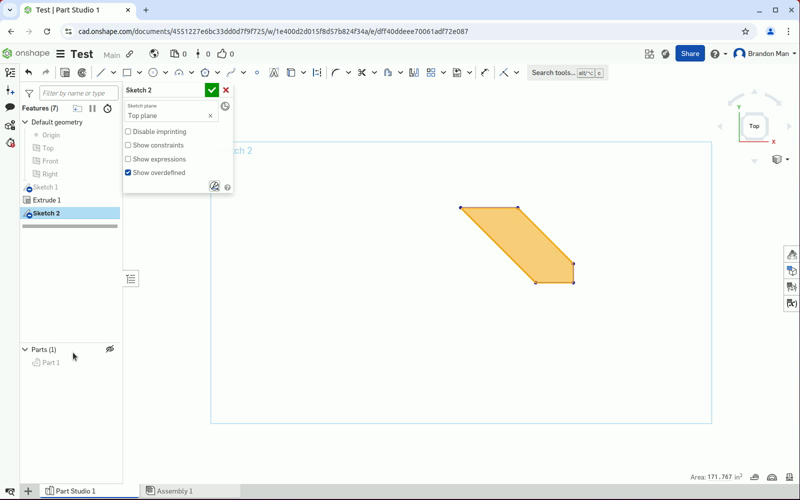
key(shift+e)
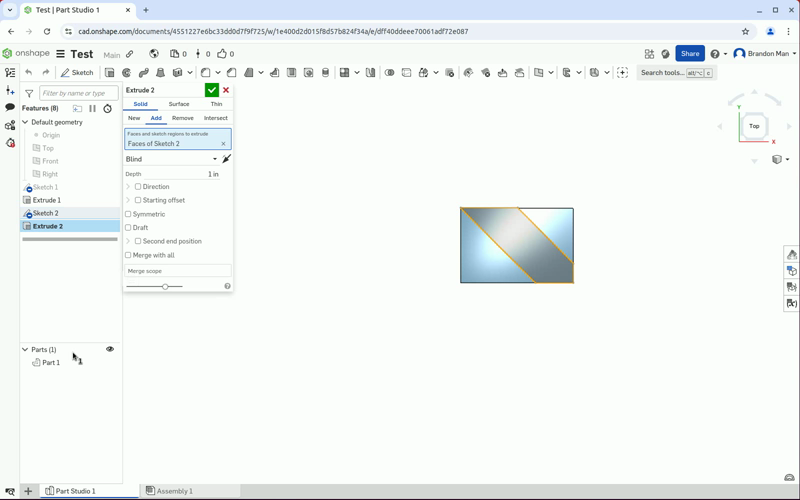
mouse_move(143, 106)
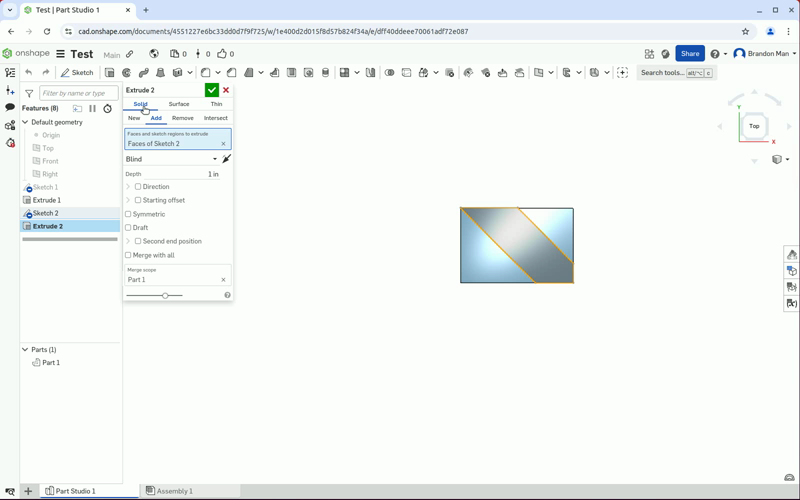
click(143, 106)
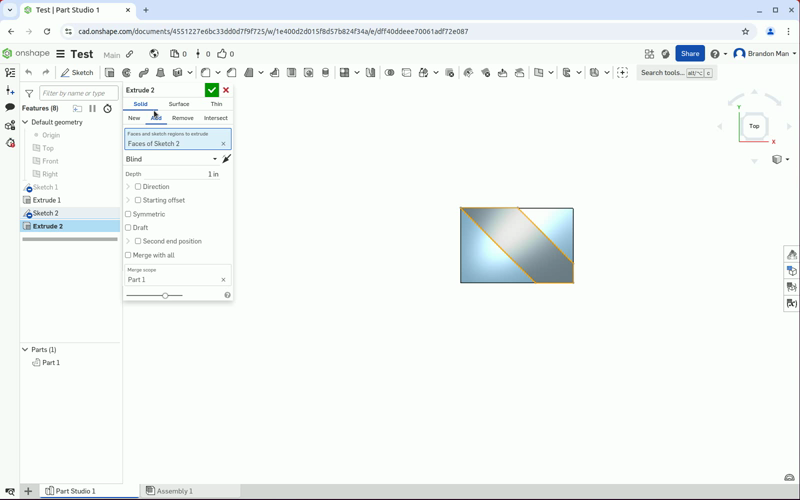
mouse_move(186, 120)
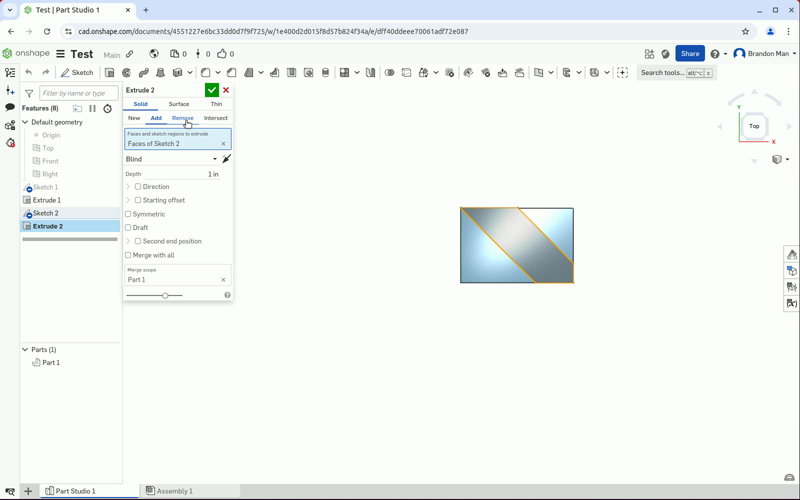
click(186, 120)
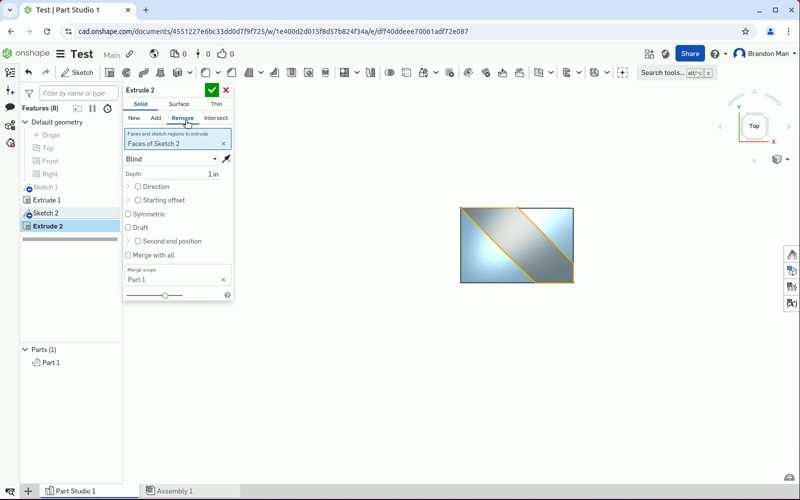
key(tab, 4)
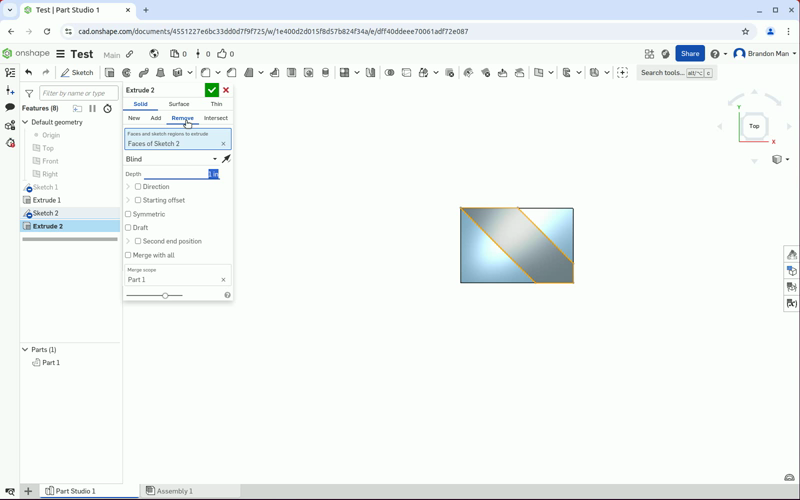
text(7.703)
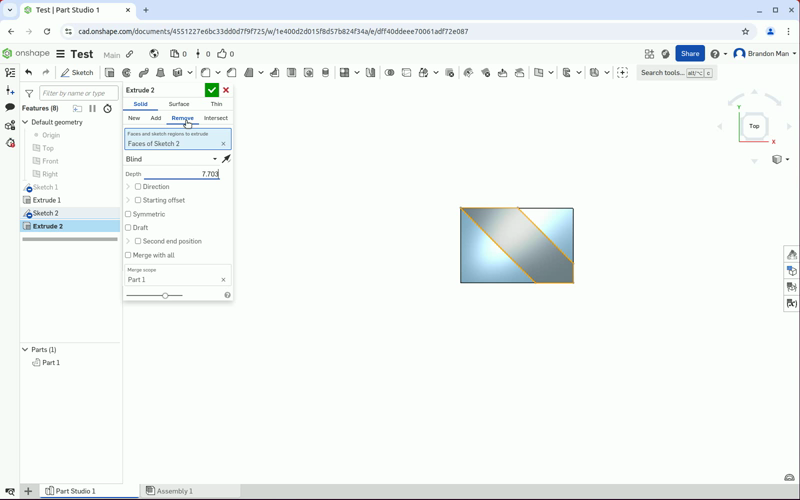
key(tab, 6)
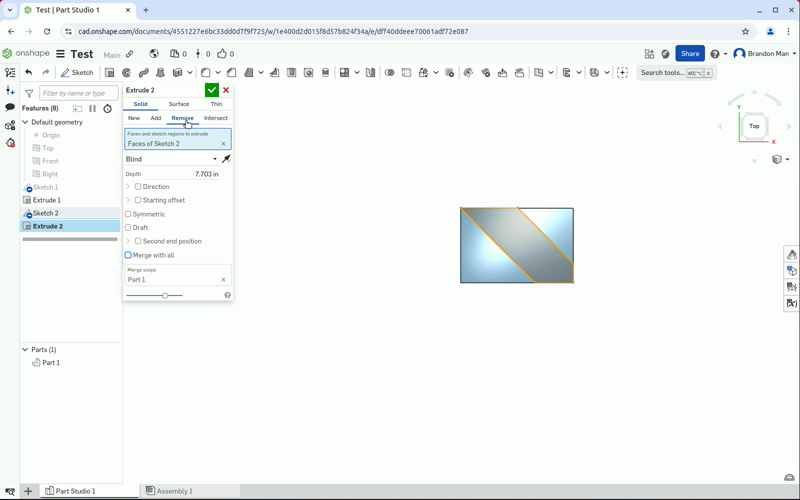
key(space)
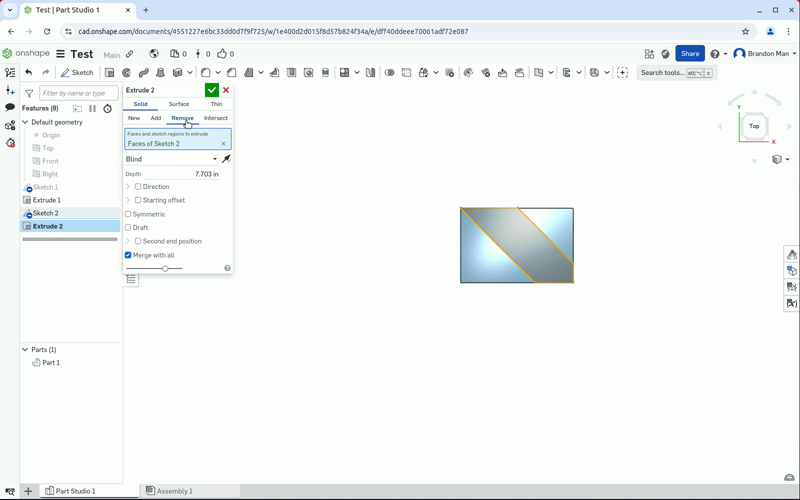
key(enter)
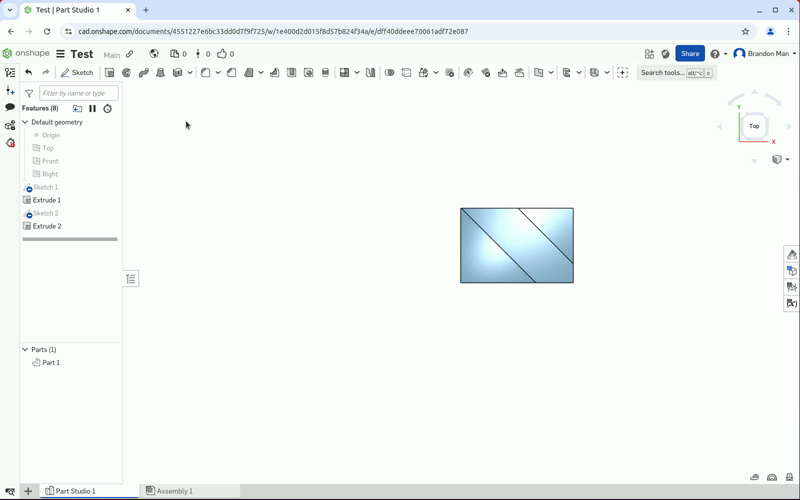
key(shift+h)
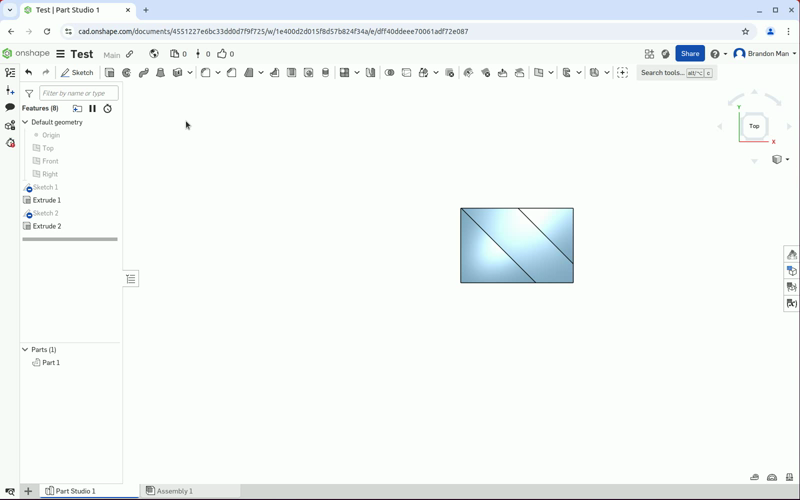
key(shift+h)
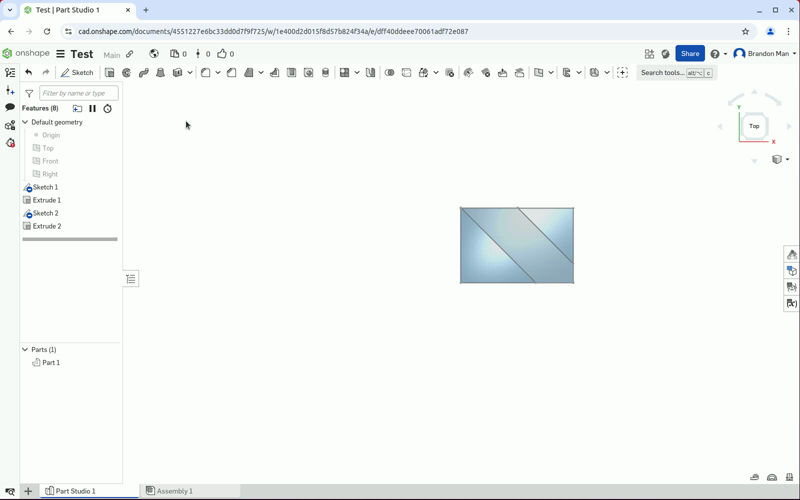
key(shift+7)
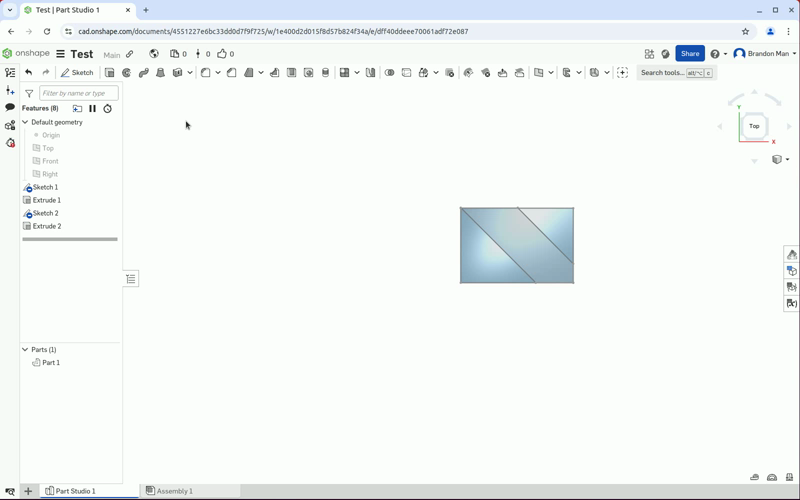
key(up, 3)
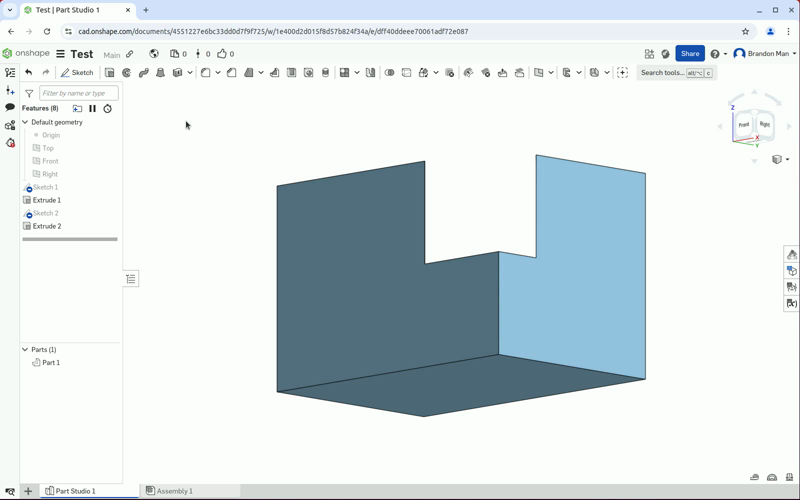
key(left, 3)
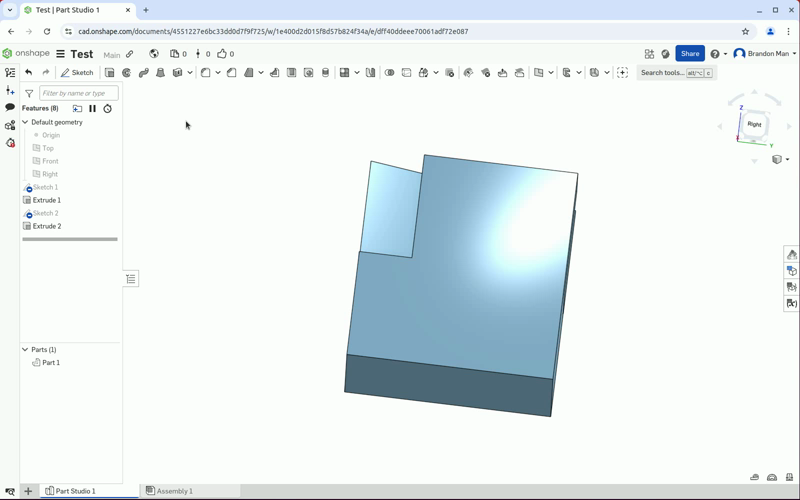
key(right, 3)
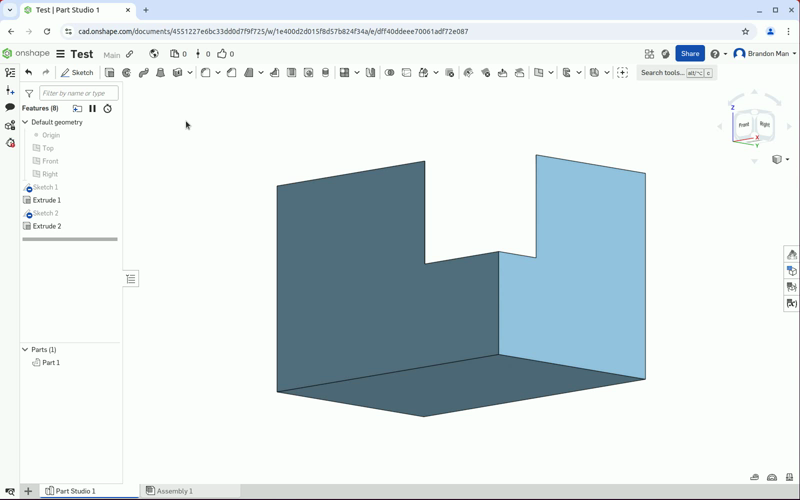
key(down, 3)
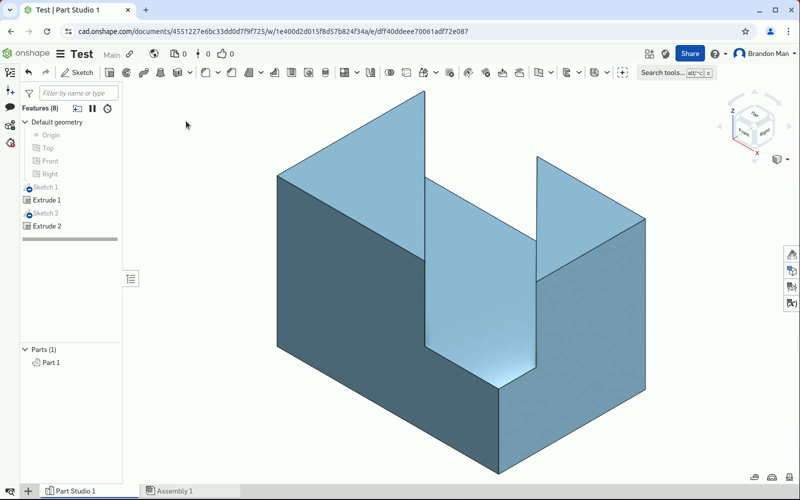
mouse_move(73, 189)
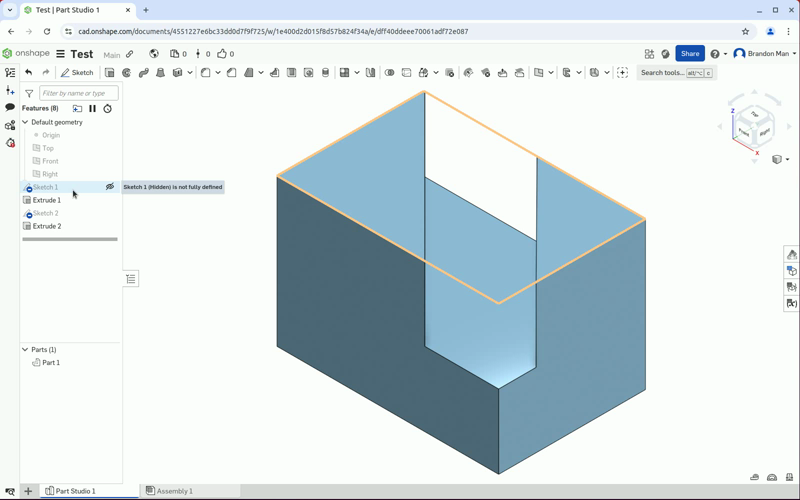
click(73, 189)